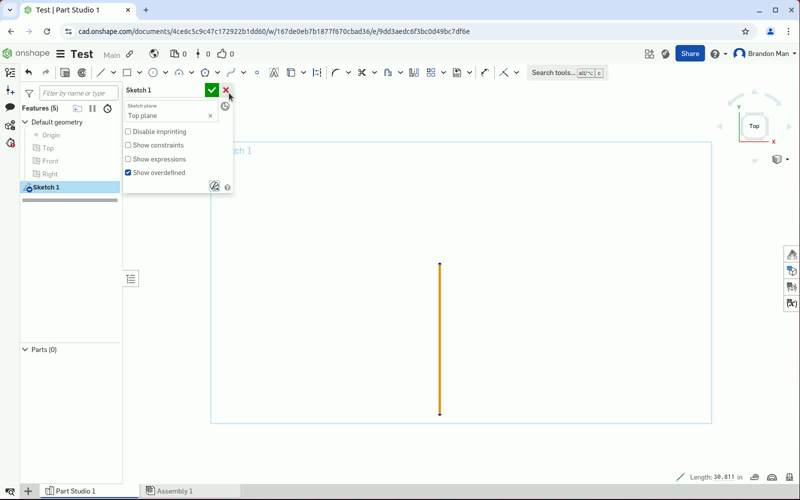
key(shift+h)
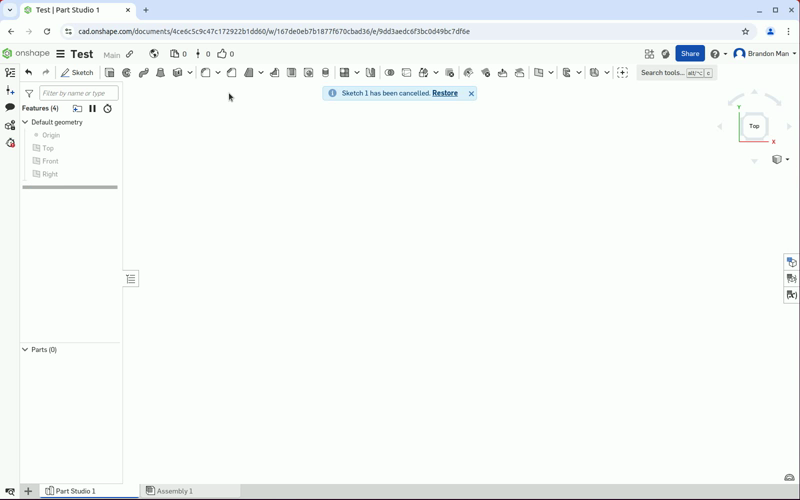
mouse_move(73, 352)
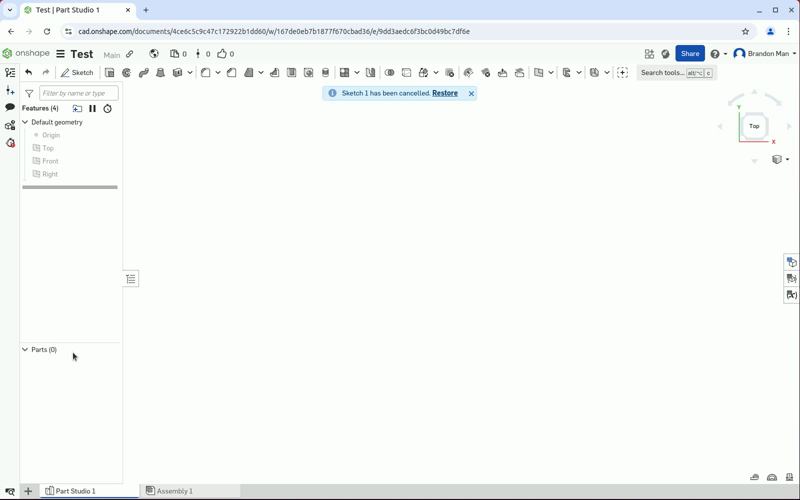
key(y)
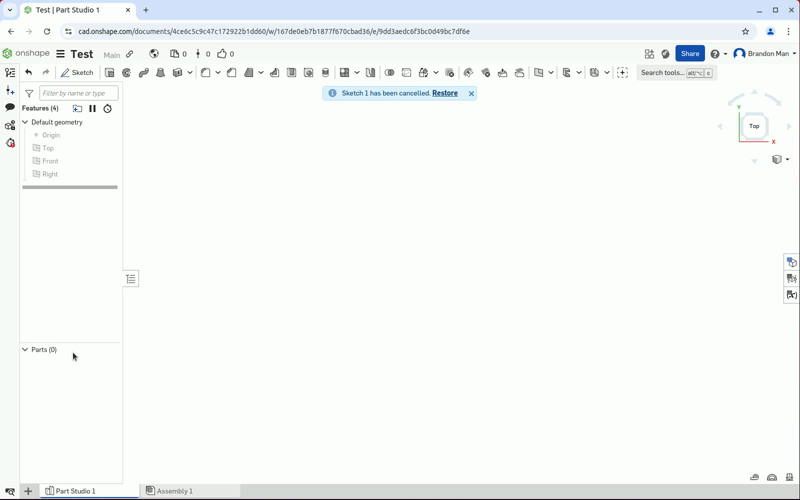
key(shift+p)
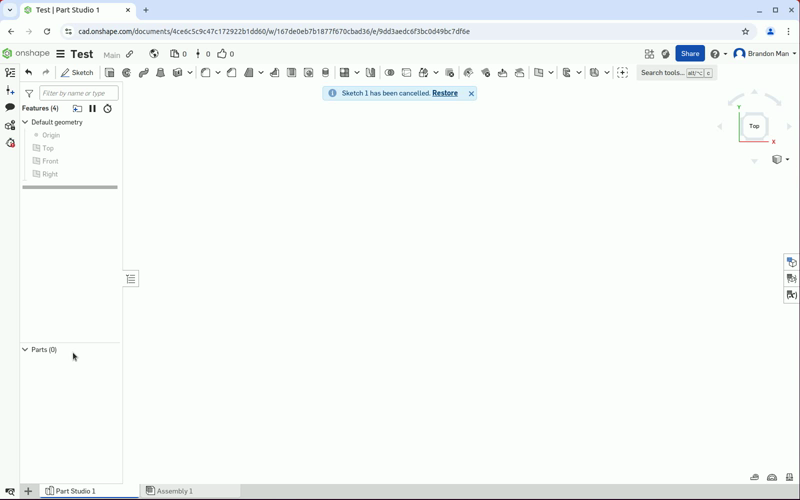
key(space)
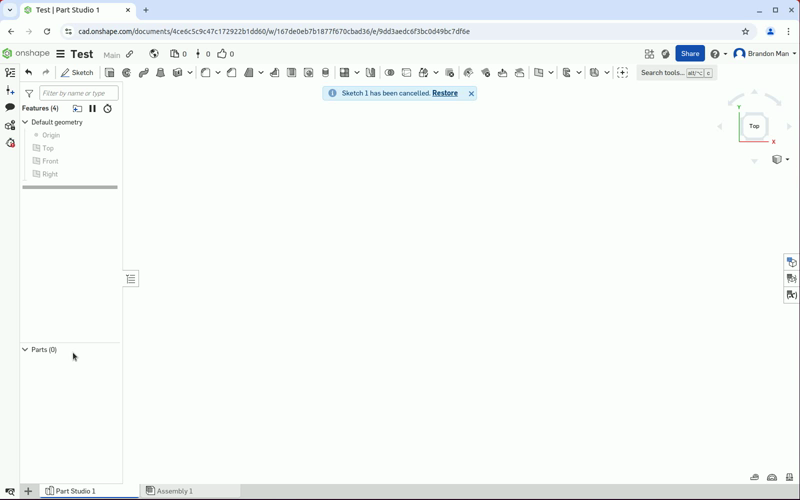
key_down(shift)
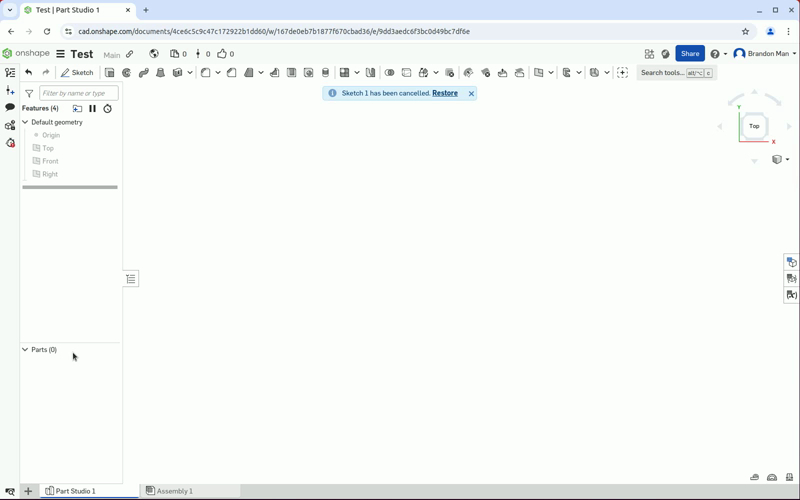
key(up)
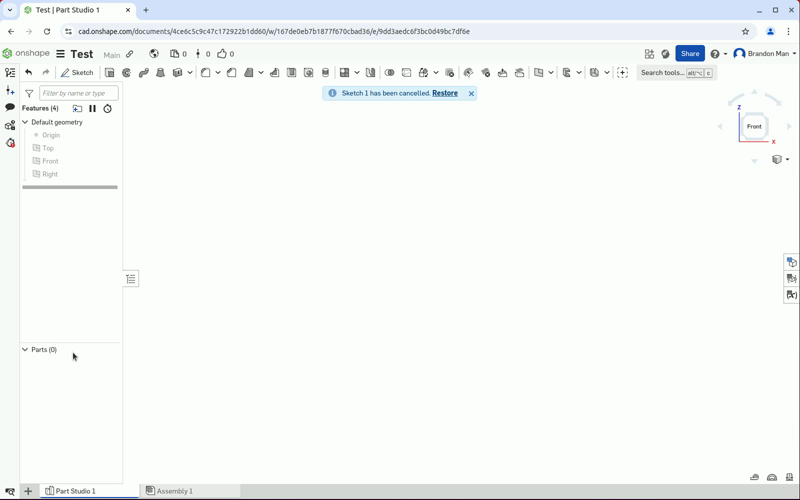
key_up(shift)
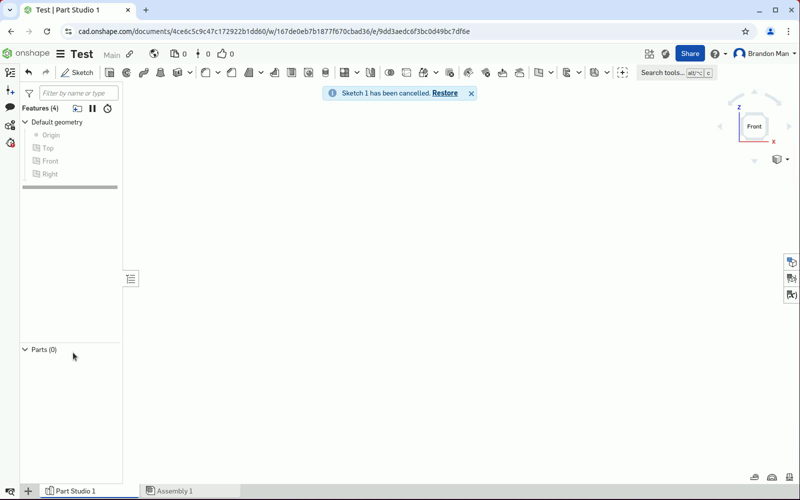
key(space)
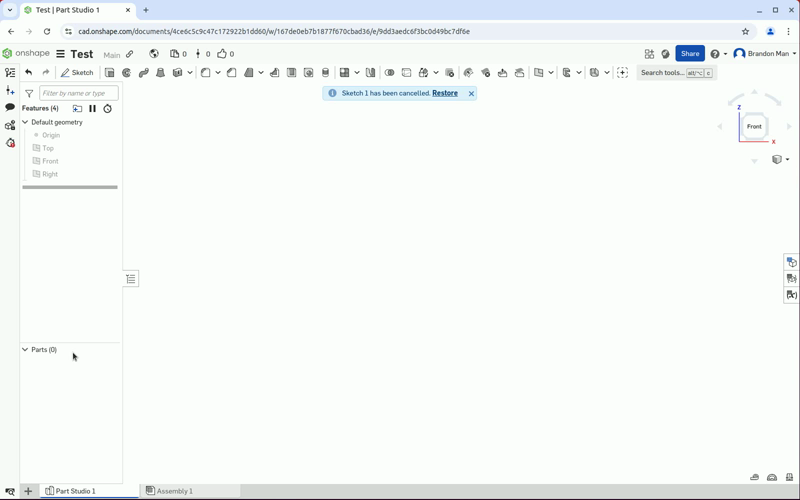
key_down(shift)
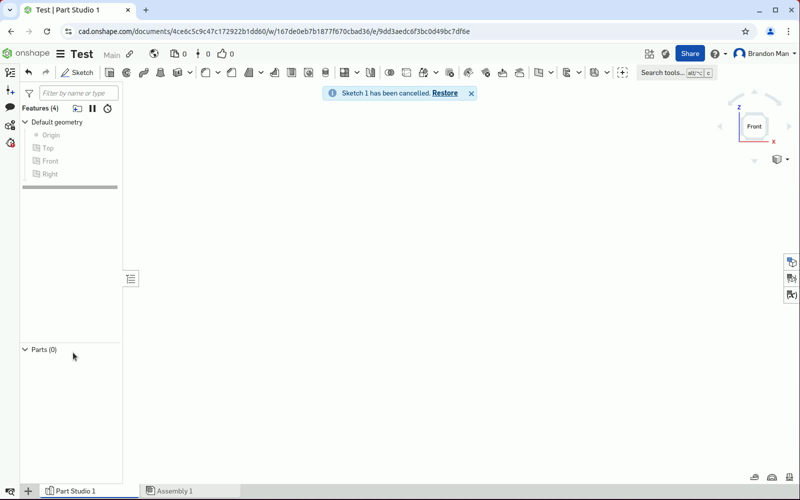
key(left)
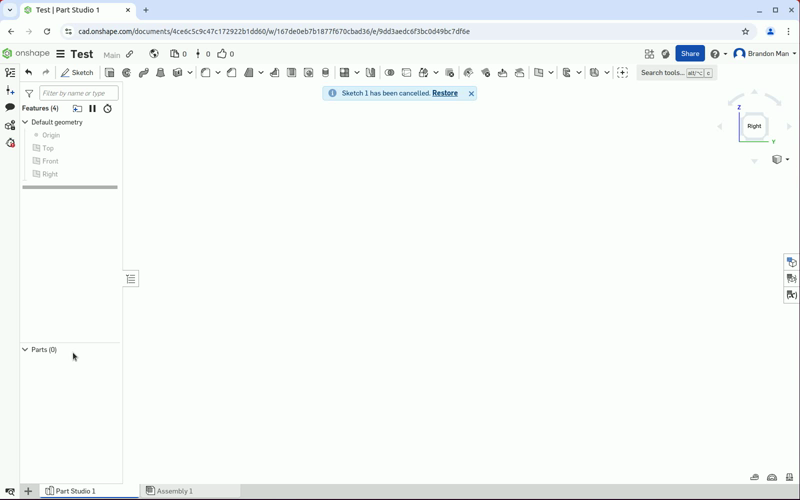
key_up(shift)
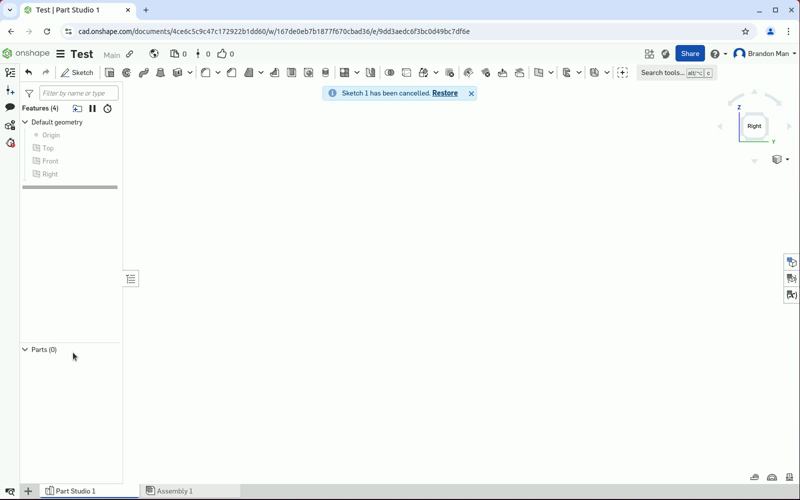
mouse_move(73, 352)
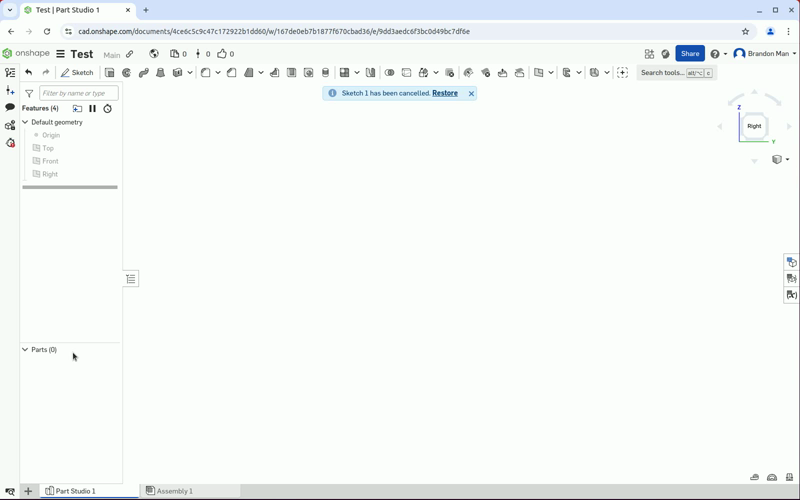
key(shift+y)
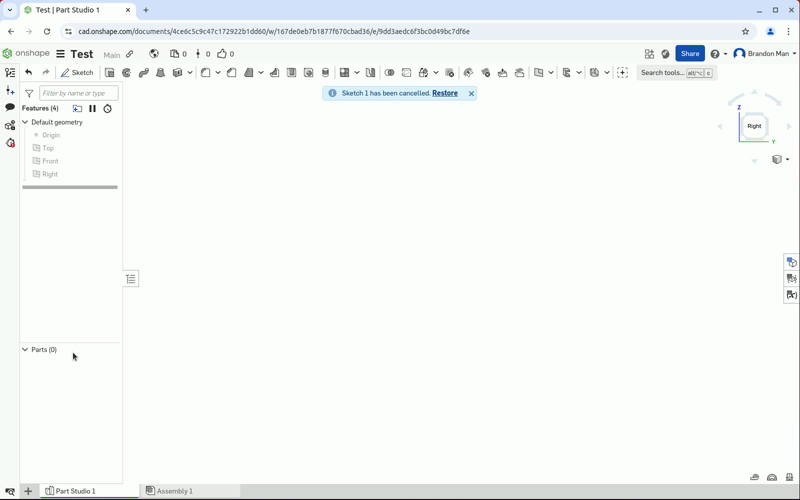
key(shift+s)
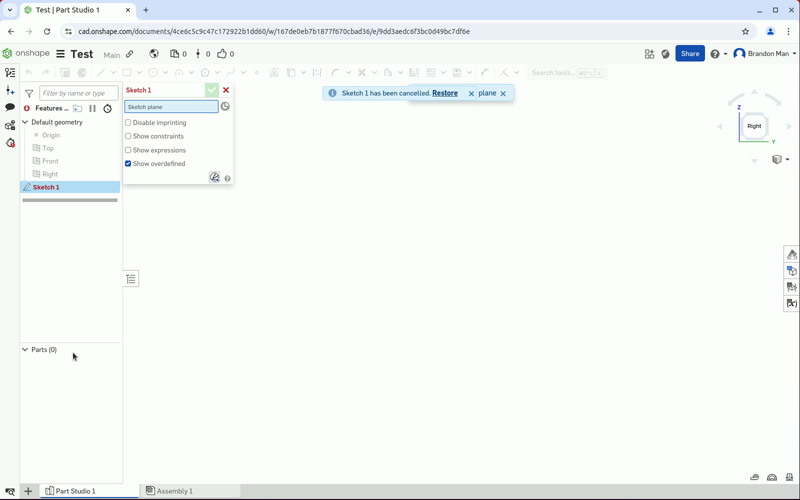
mouse_move(73, 176)
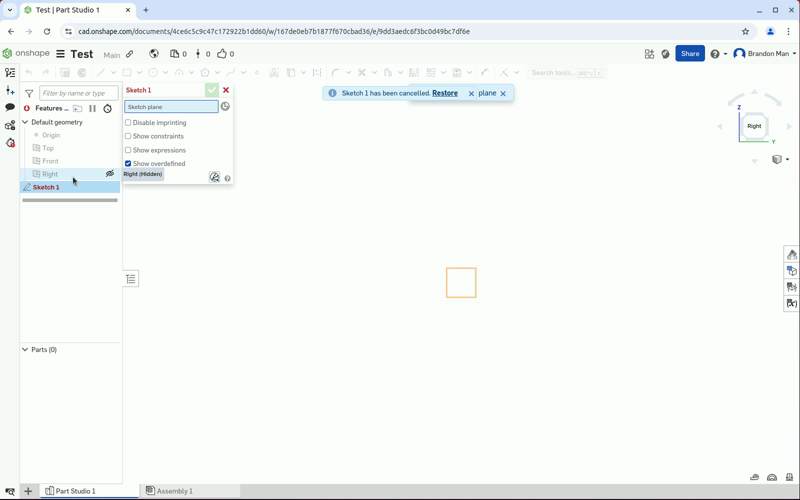
click(73, 176)
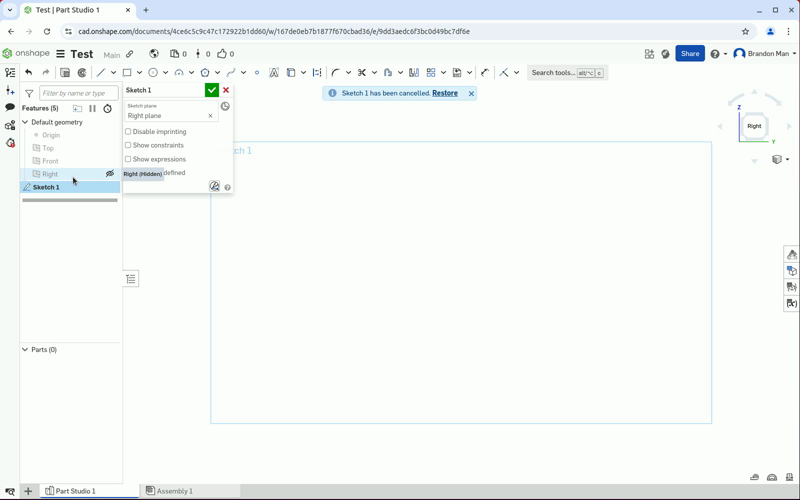
mouse_move(73, 352)
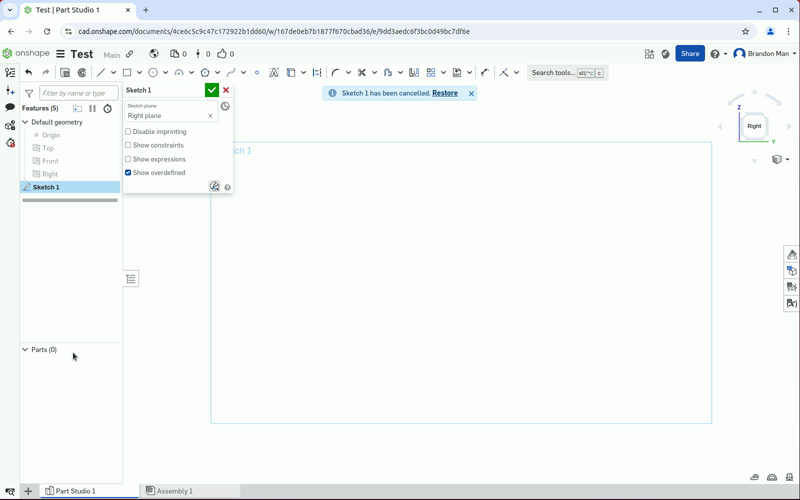
key(y)
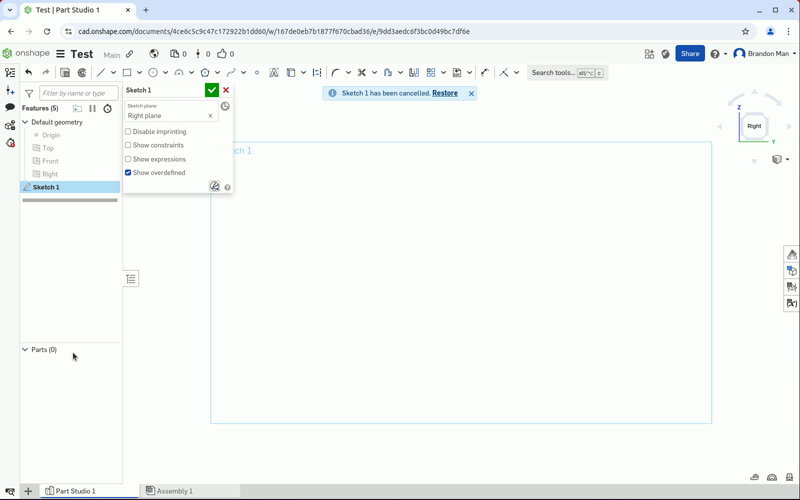
key(l)
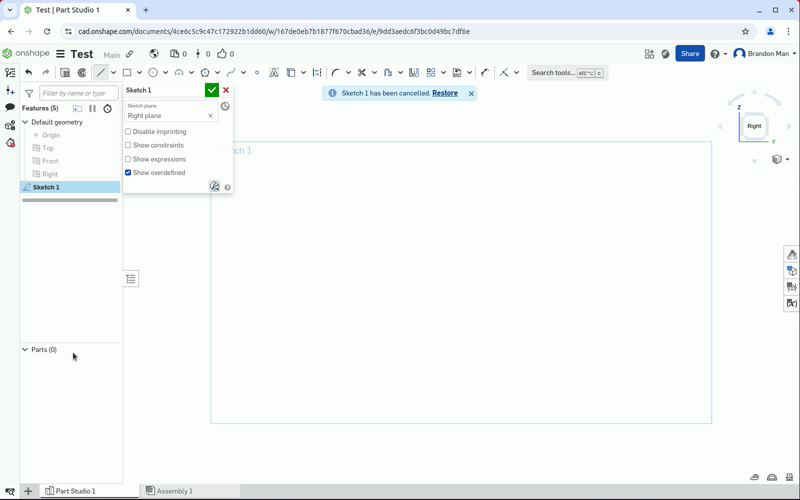
key_down(shift)
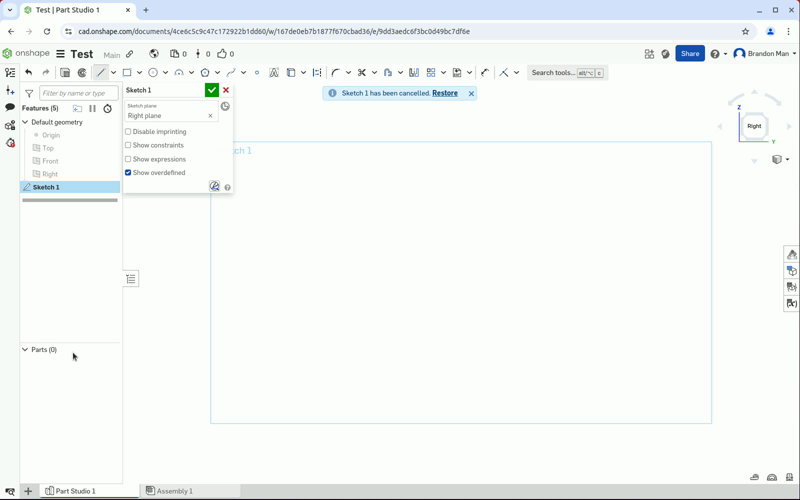
mouse_move(399, 319)
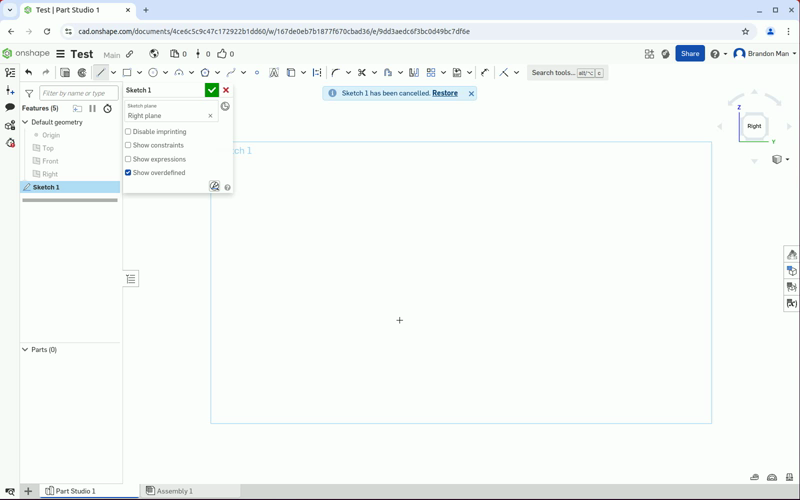
click(399, 319)
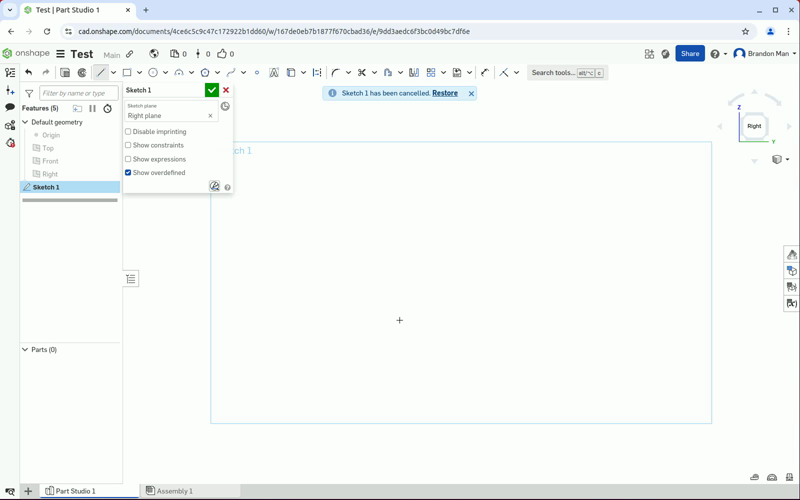
key_up(shift)
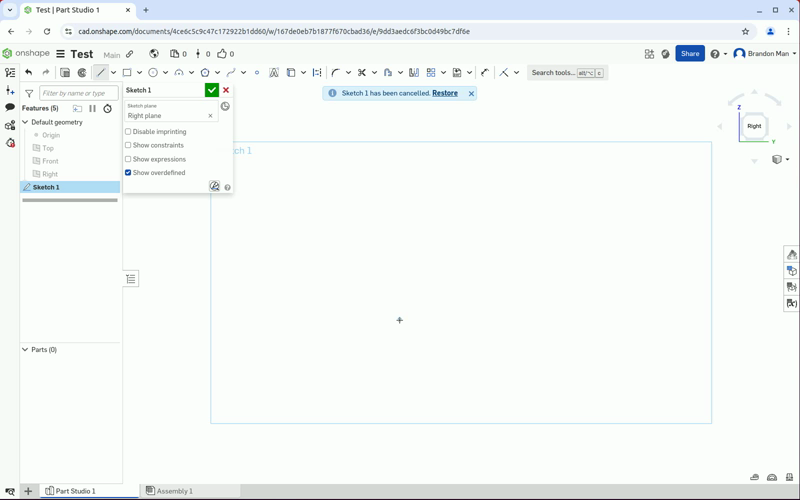
key_down(shift)
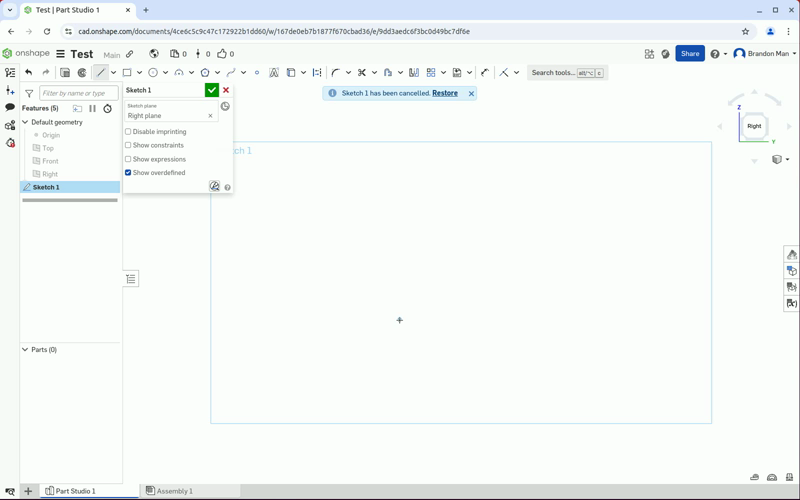
mouse_move(527, 319)
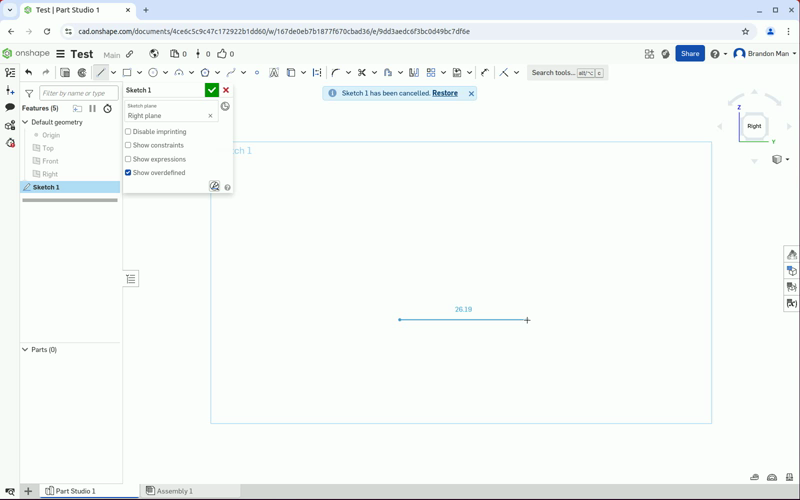
click(527, 319)
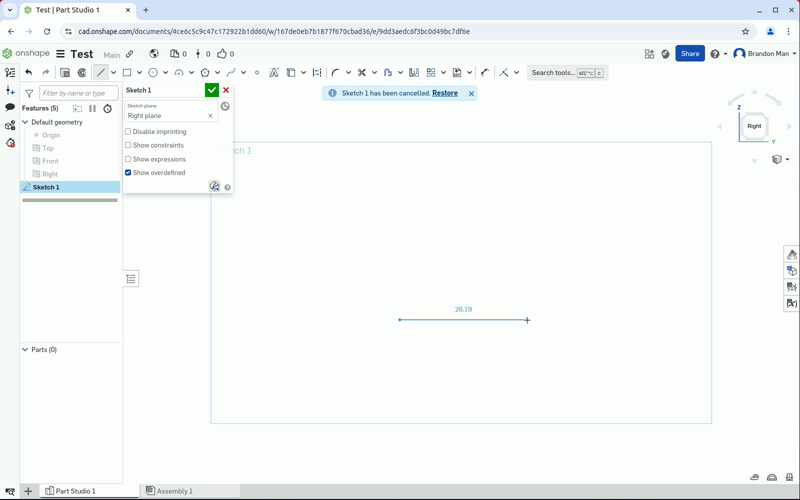
key_up(shift)
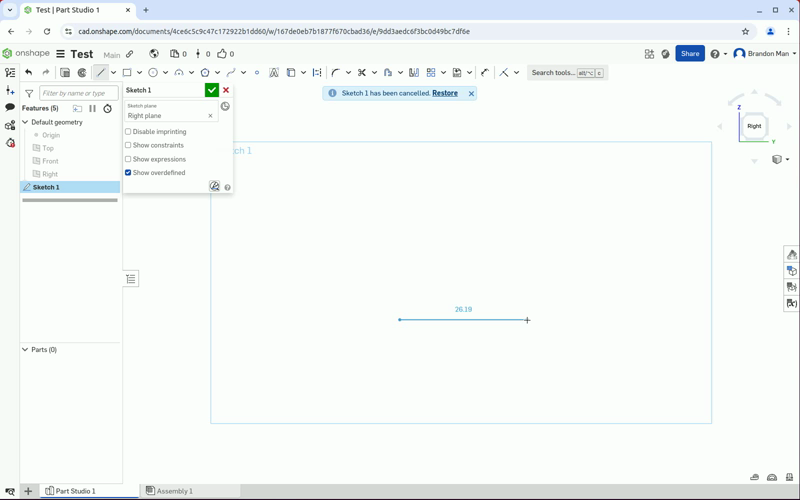
key_down(shift)
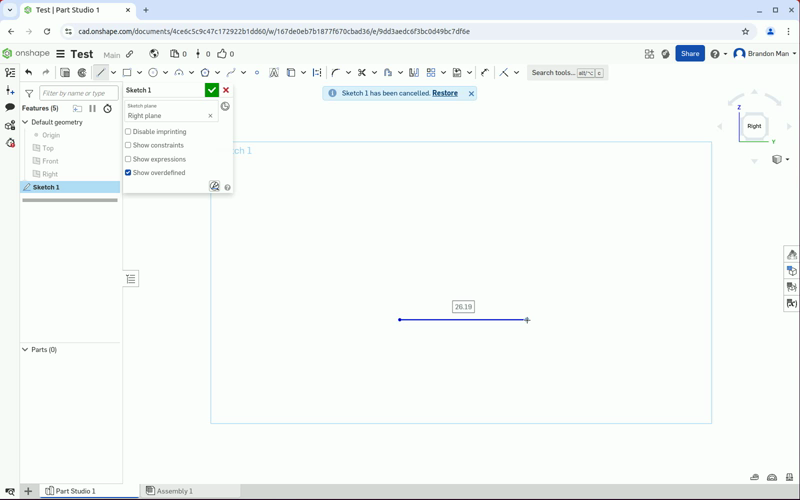
mouse_move(527, 205)
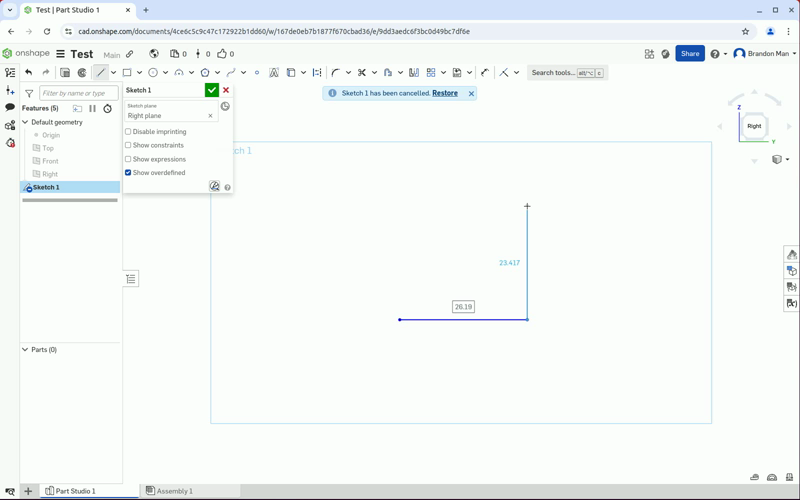
click(527, 205)
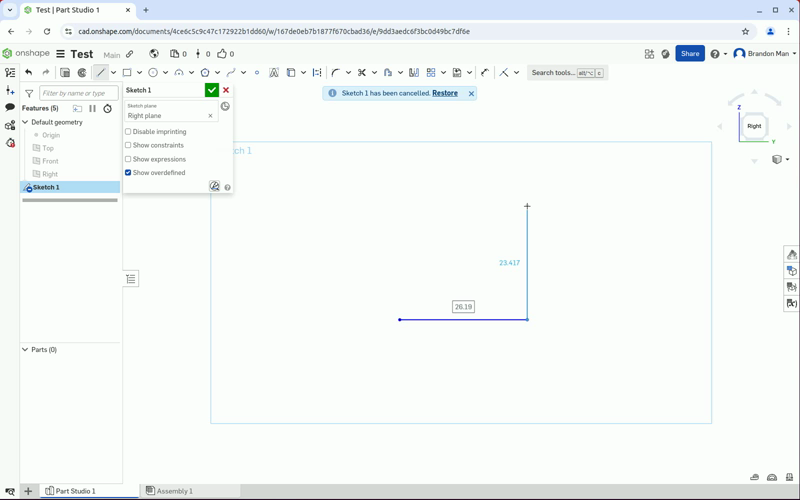
key_up(shift)
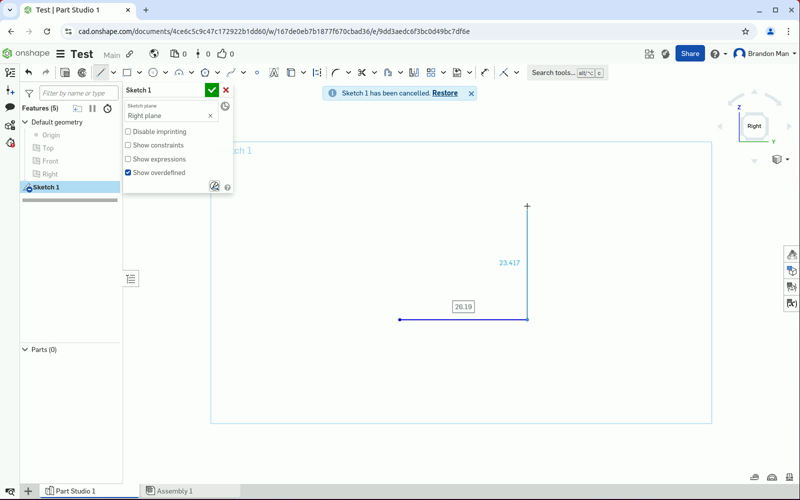
key_down(shift)
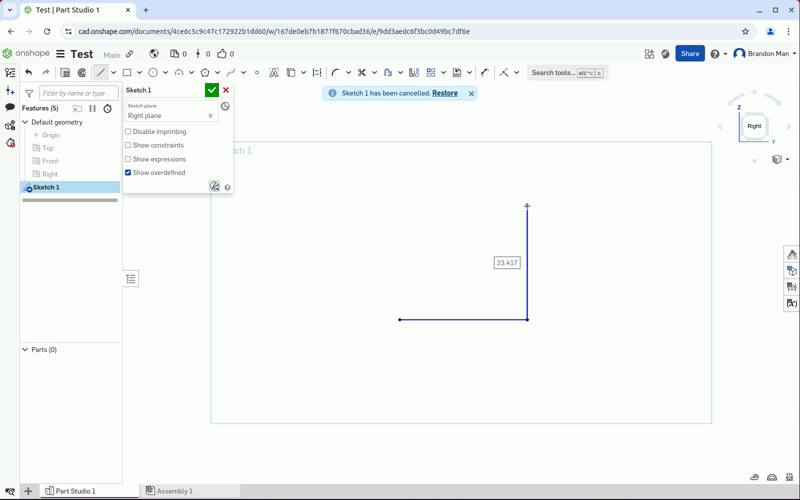
mouse_move(557, 205)
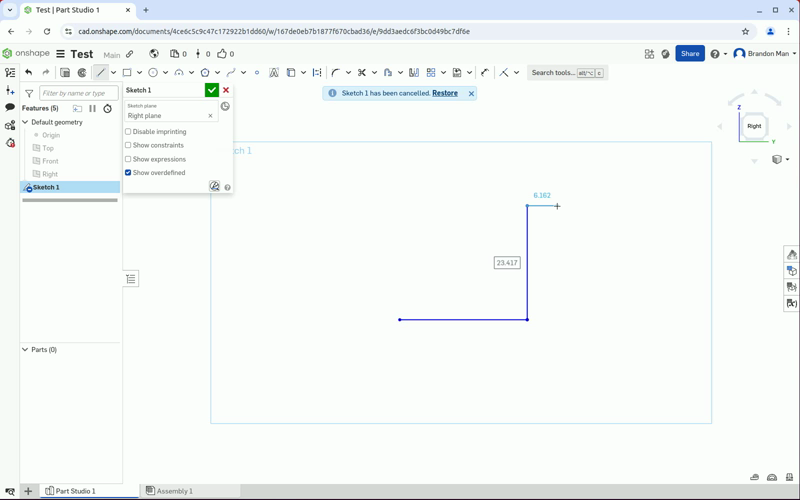
mouse_move(483, 205)
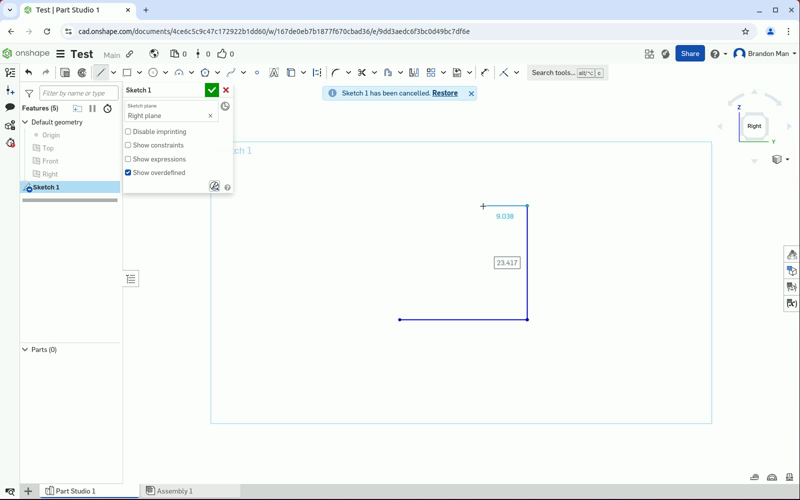
click(483, 205)
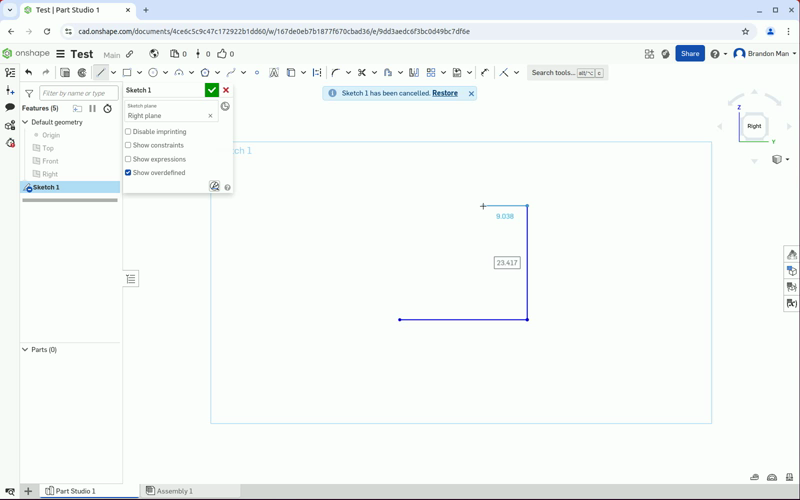
key_up(shift)
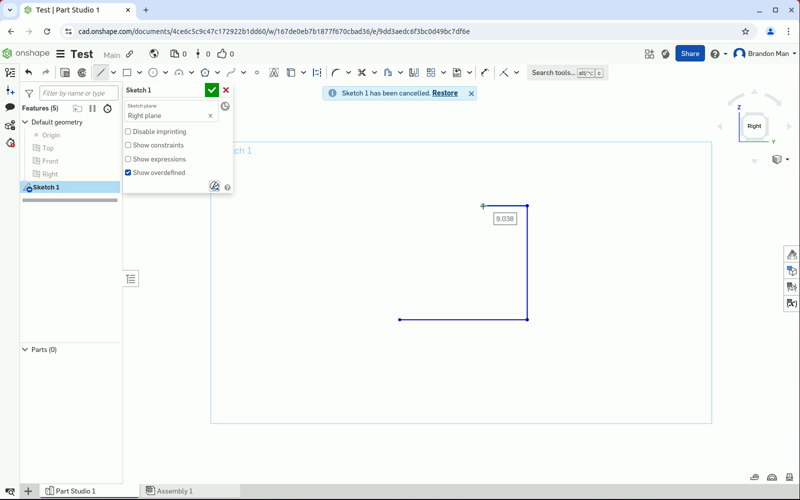
key(esc)
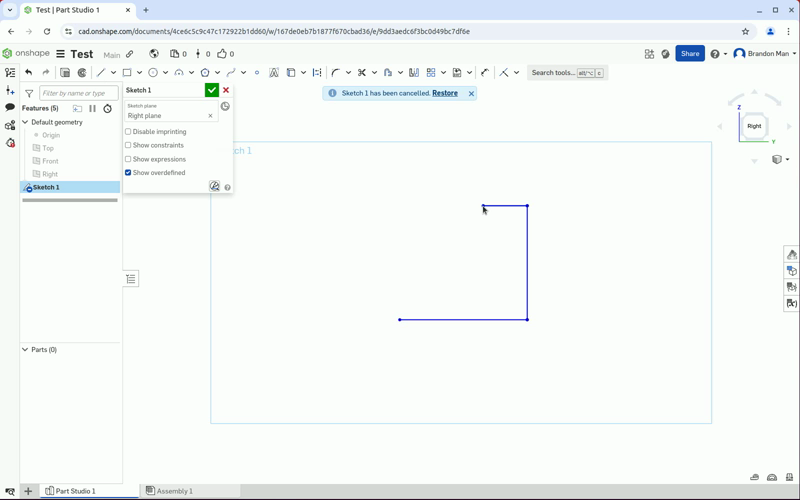
key(a)
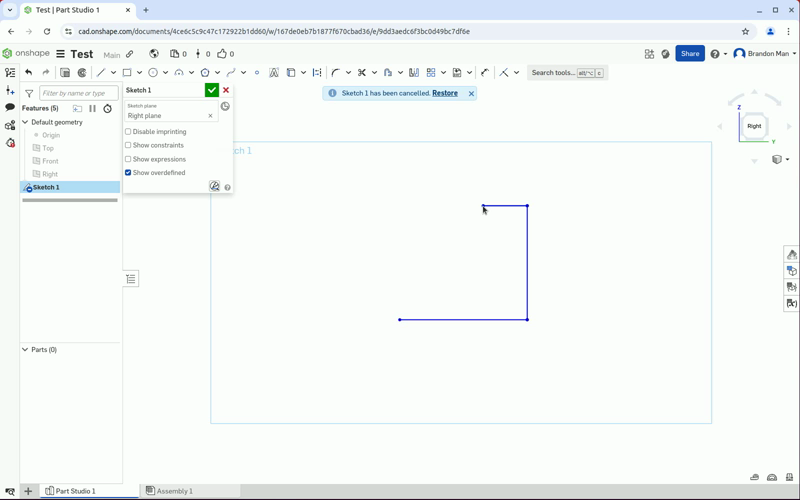
mouse_move(483, 205)
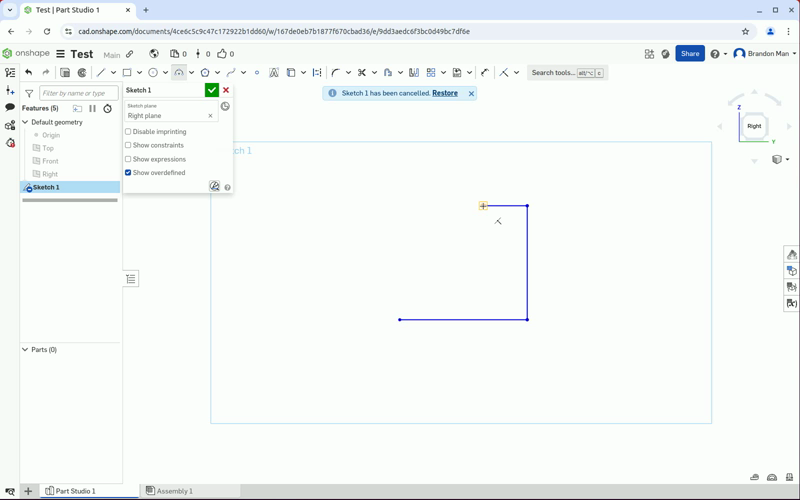
click(483, 205)
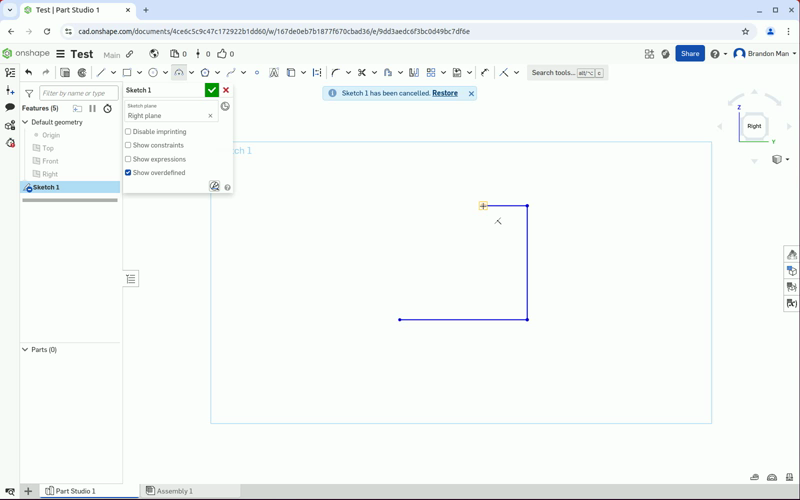
key_down(shift)
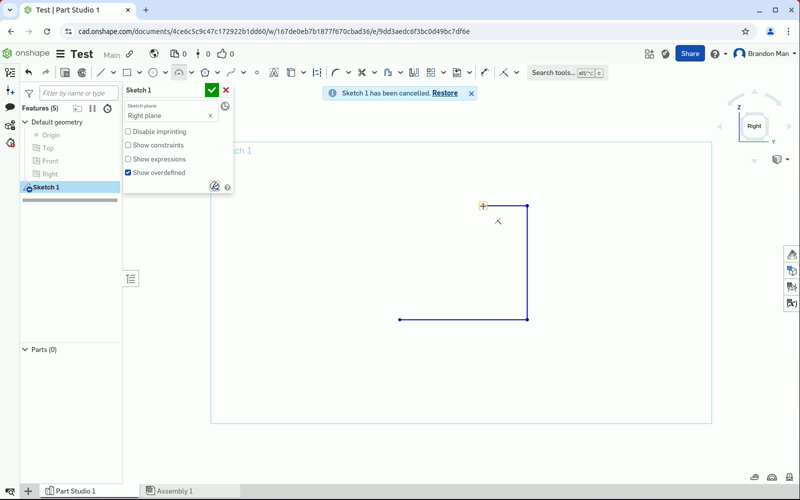
mouse_move(444, 205)
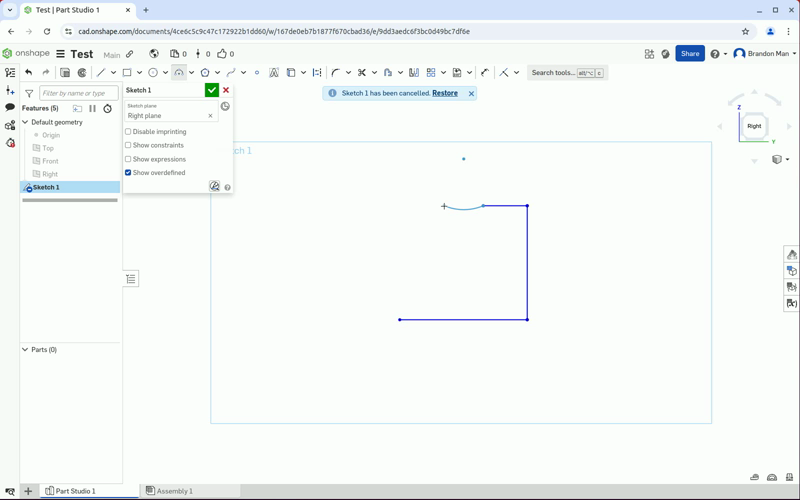
click(444, 205)
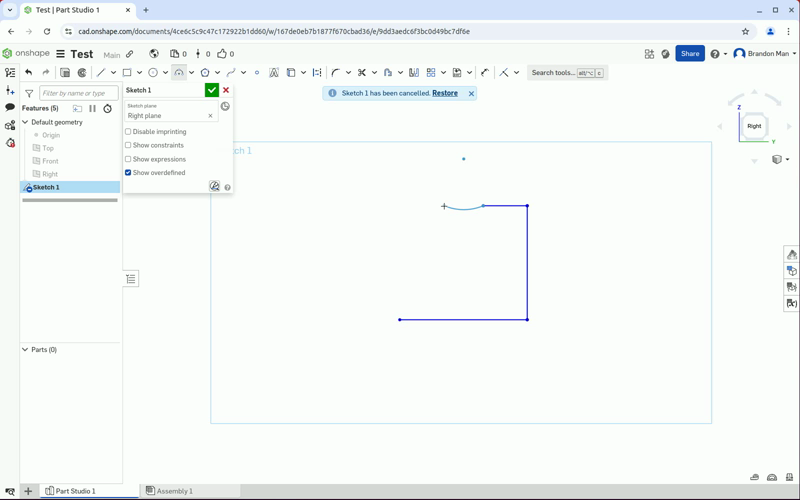
mouse_move(463, 277)
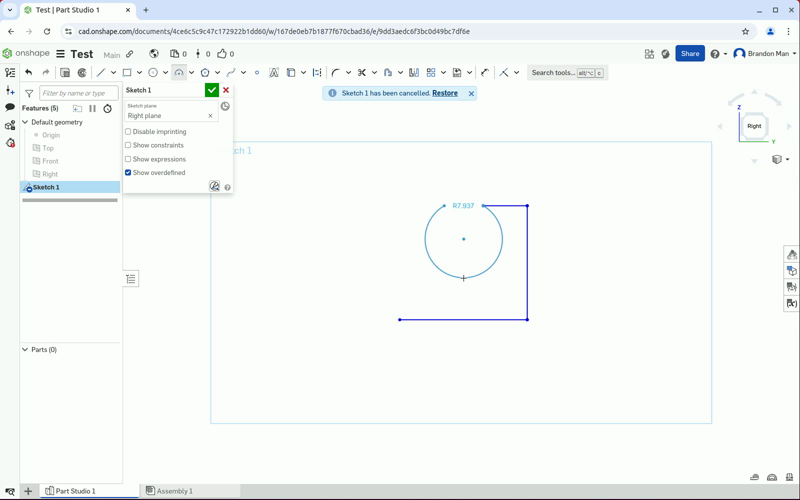
click(463, 277)
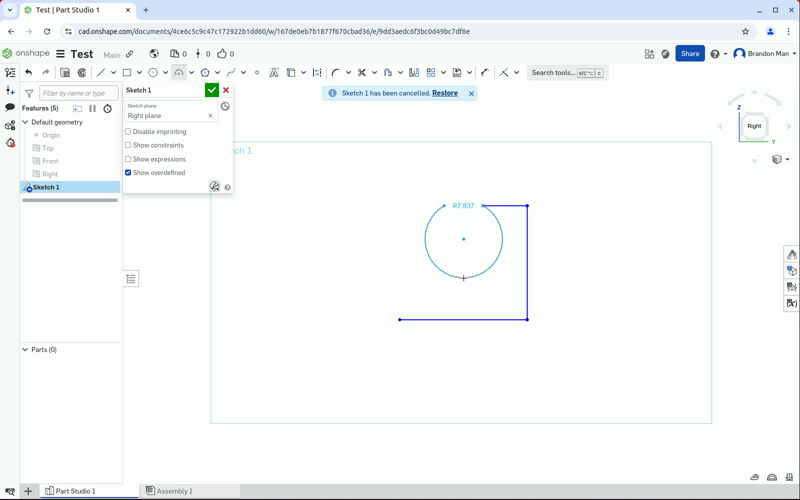
key_up(shift)
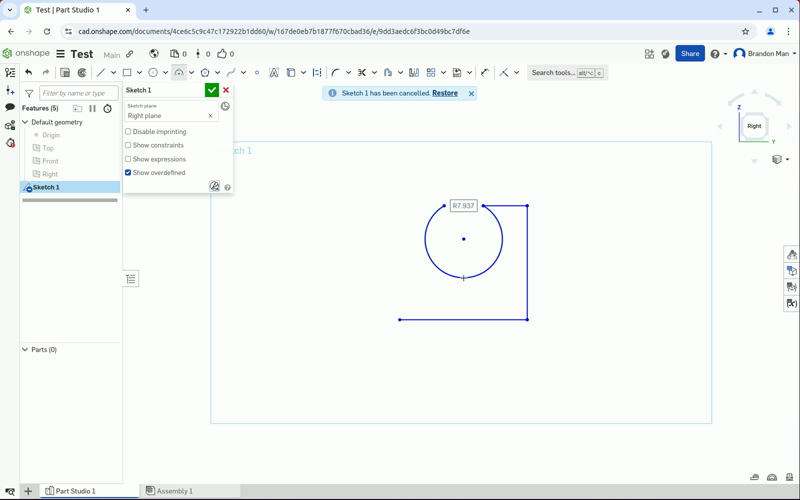
key(esc)
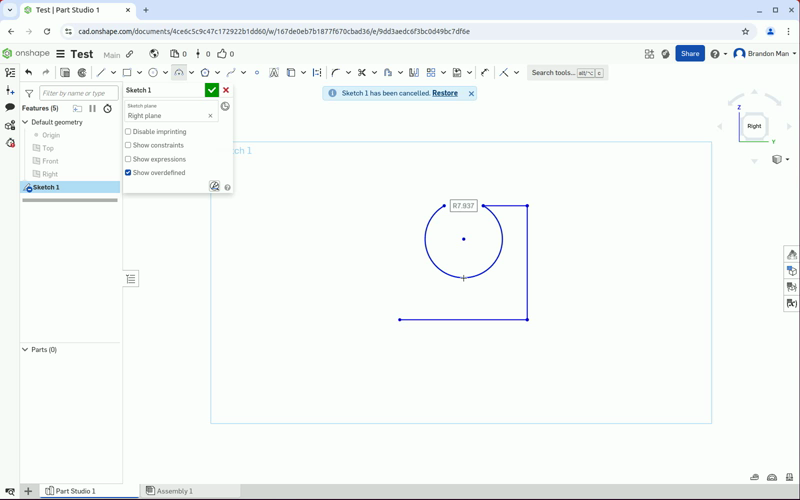
key(l)
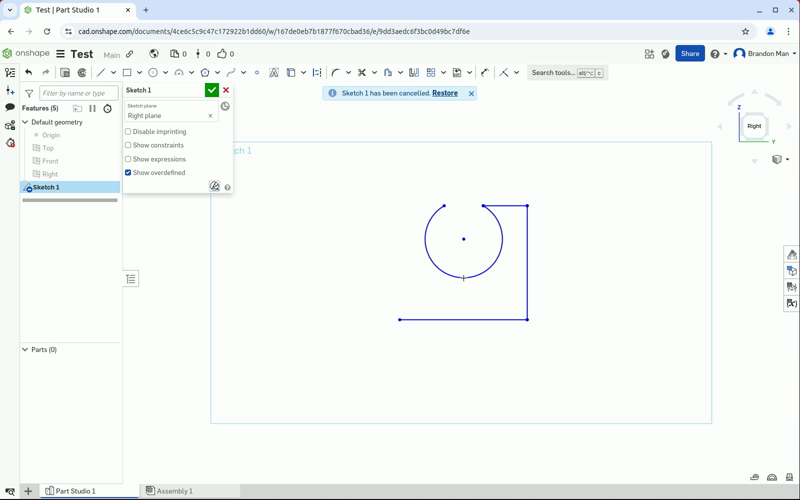
mouse_move(444, 205)
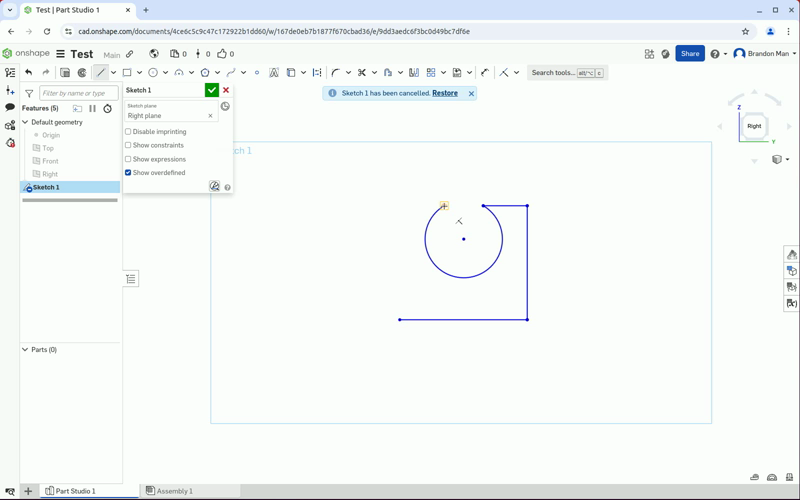
click(444, 205)
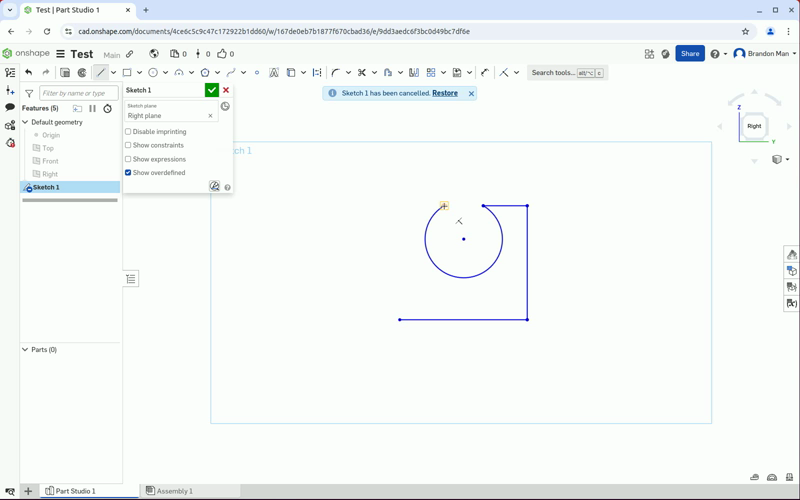
key_down(shift)
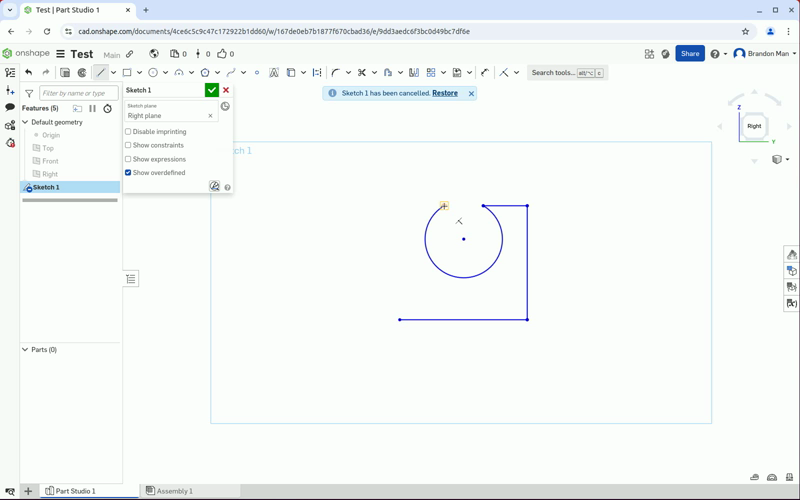
mouse_move(474, 205)
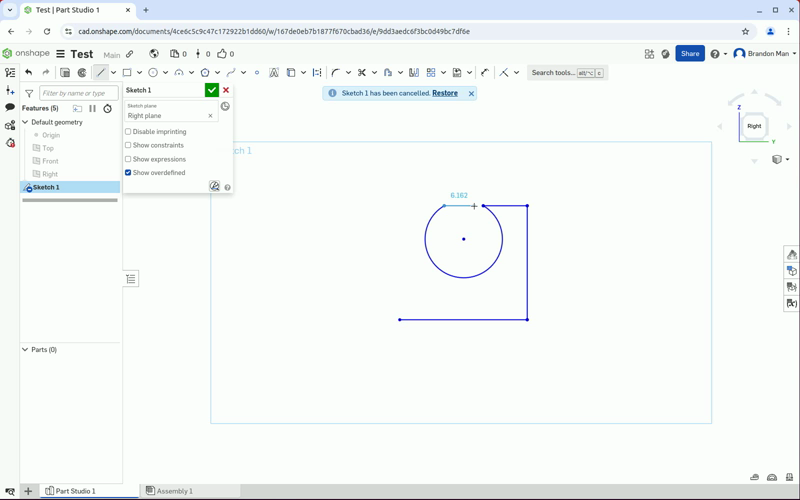
mouse_move(399, 205)
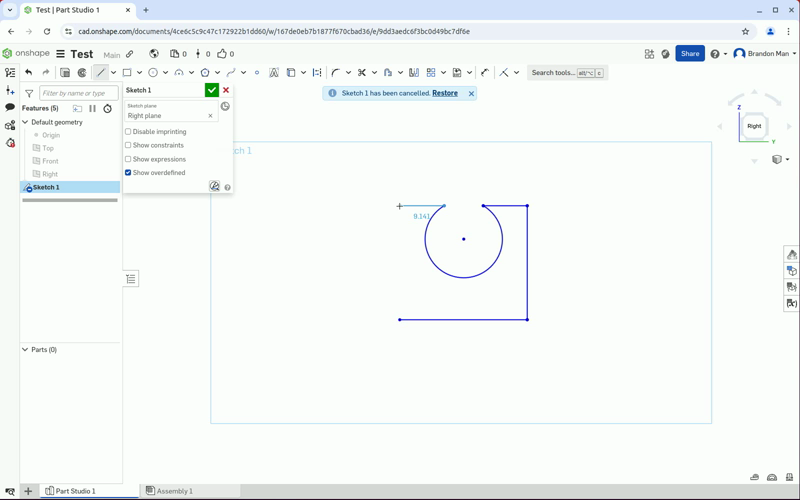
click(399, 205)
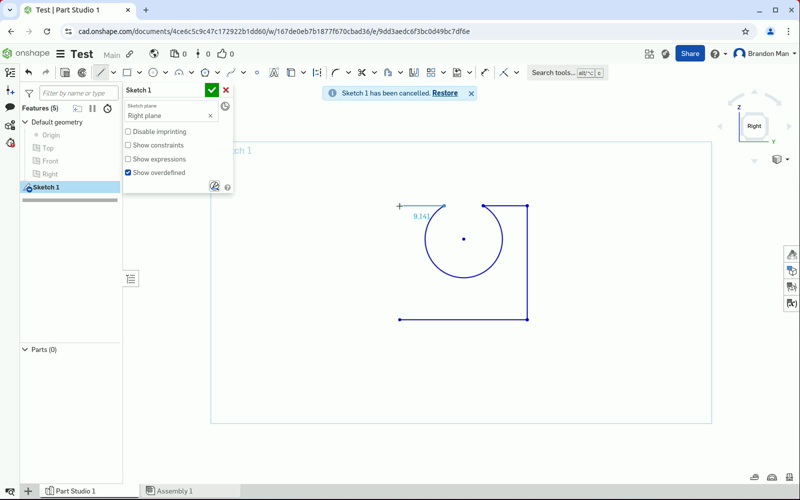
key_up(shift)
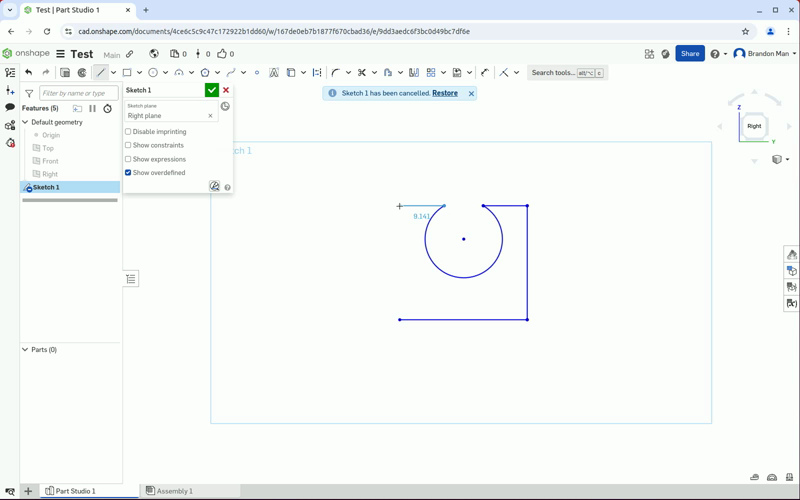
key_down(shift)
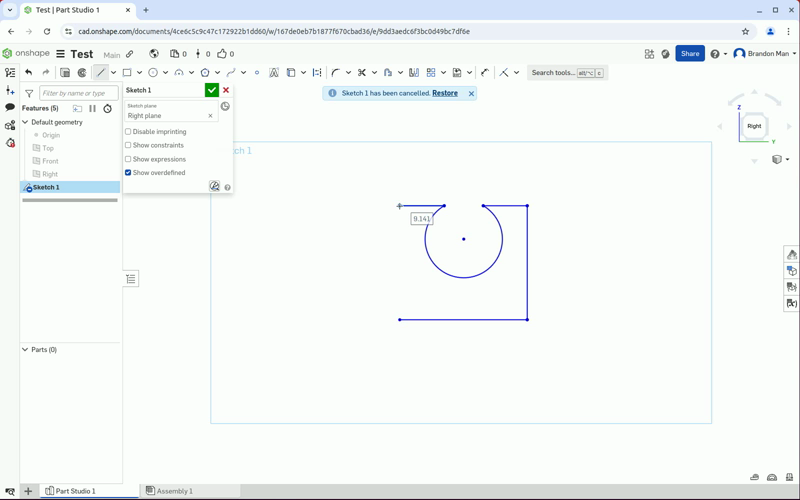
mouse_move(399, 319)
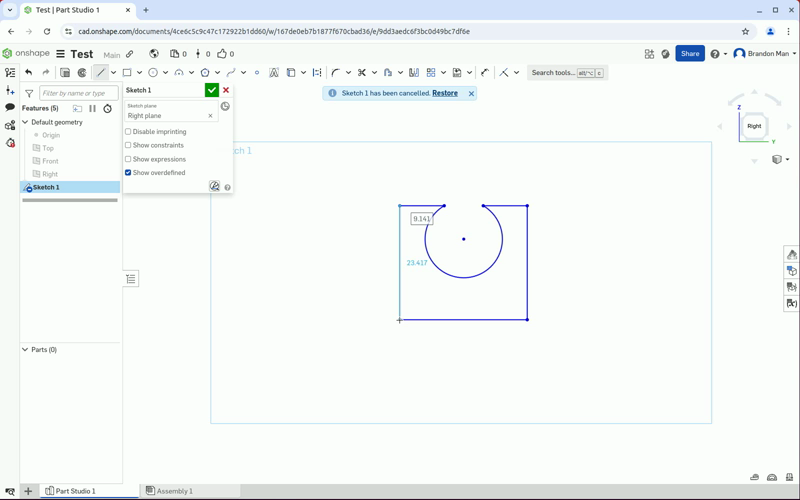
key_up(shift)
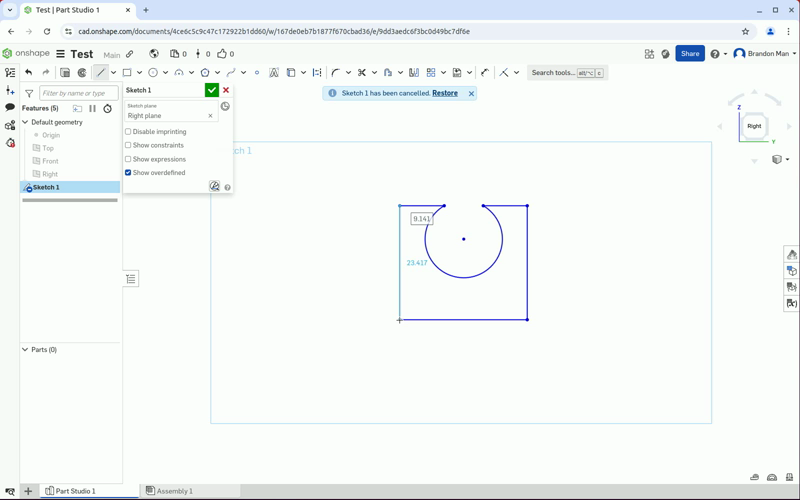
click(399, 319)
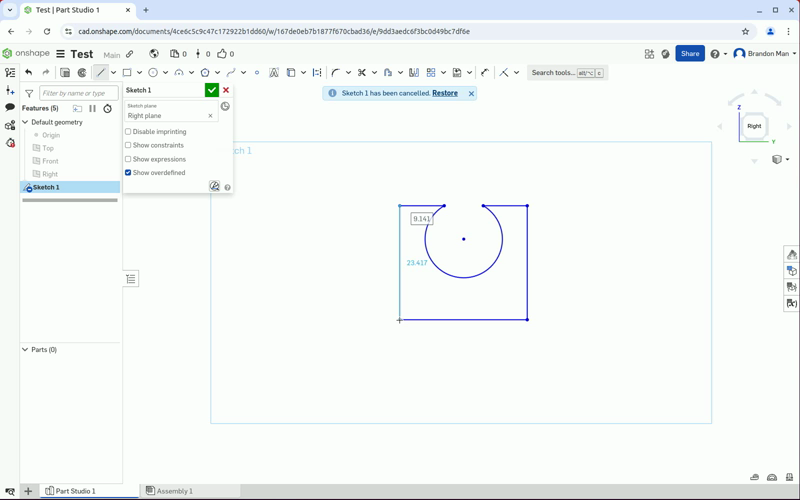
key(esc)
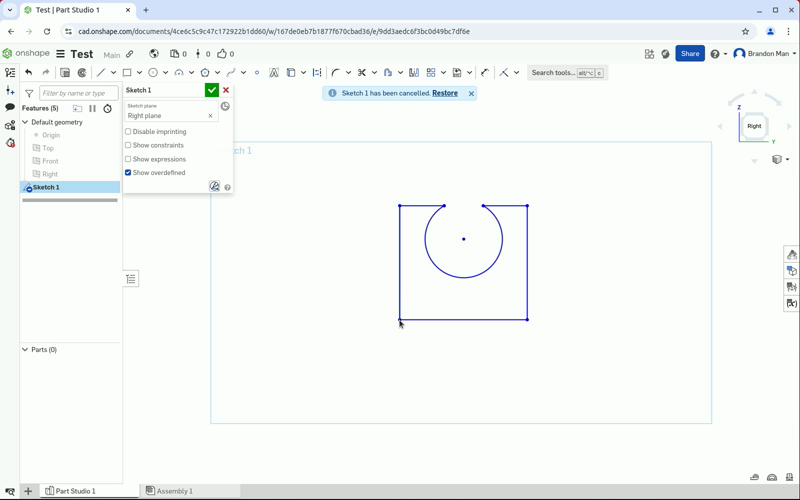
mouse_move(508, 304)
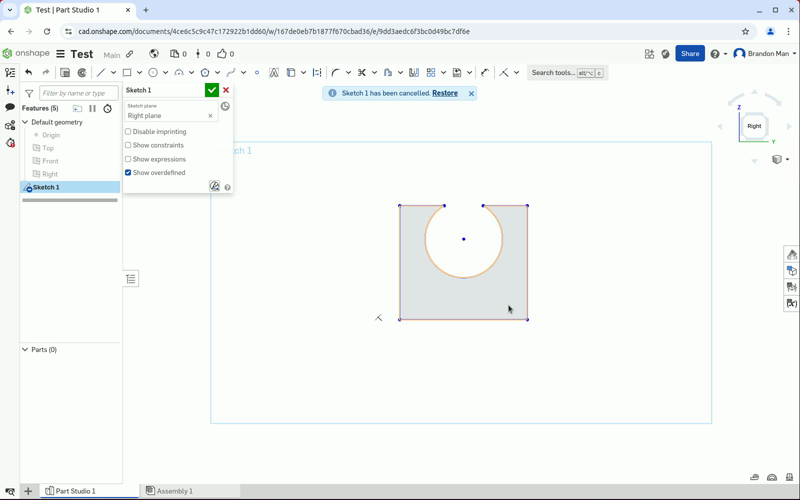
click(508, 304)
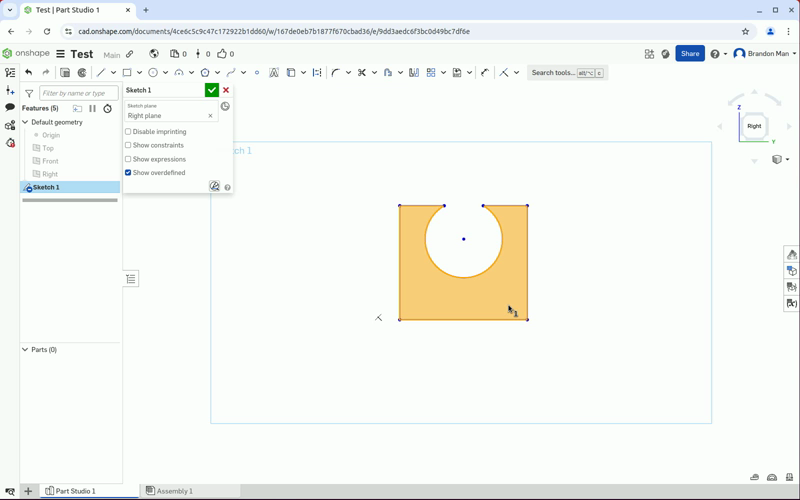
mouse_move(73, 352)
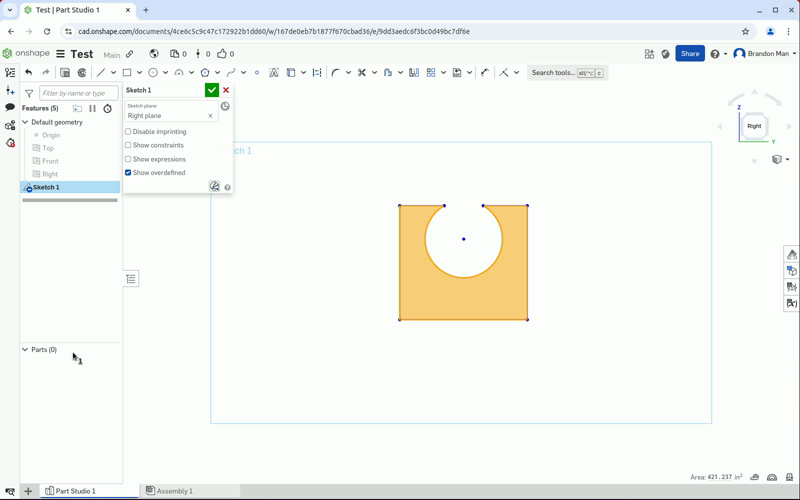
key(shift+y)
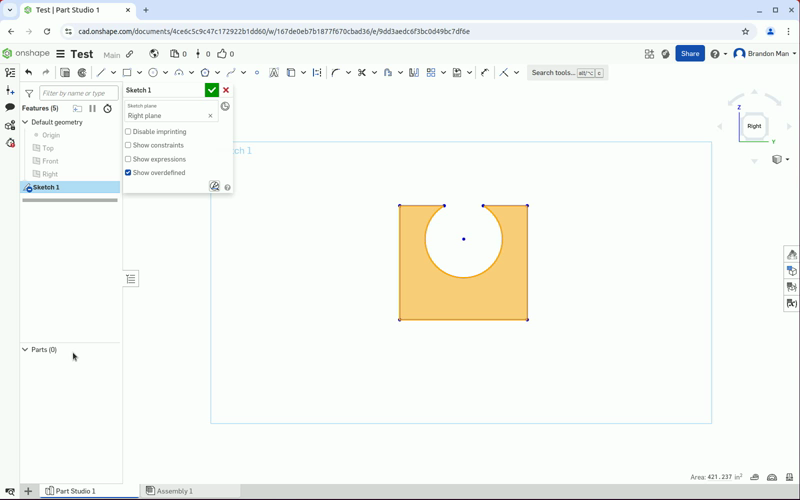
key(shift+e)
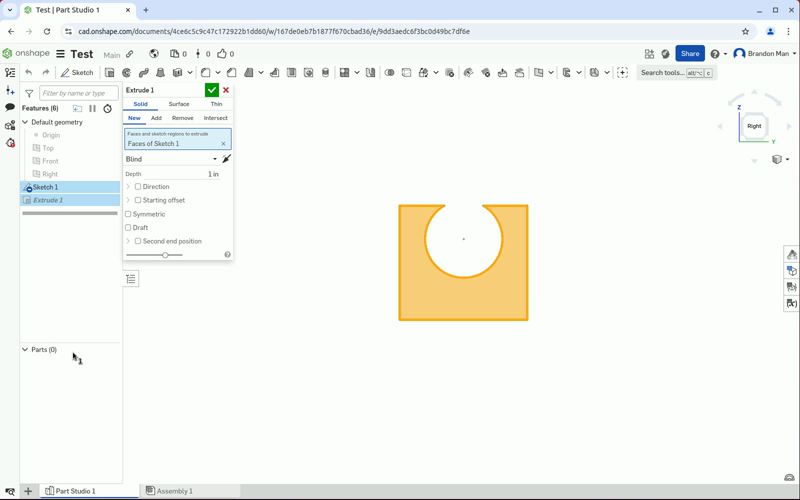
mouse_move(143, 106)
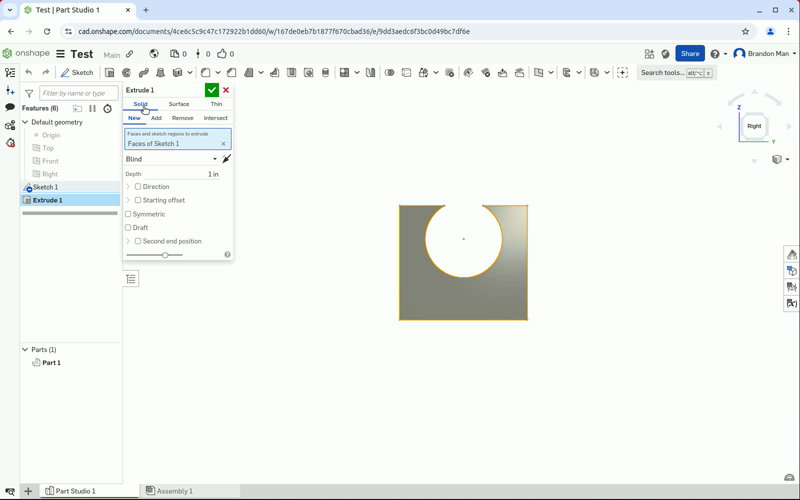
click(143, 106)
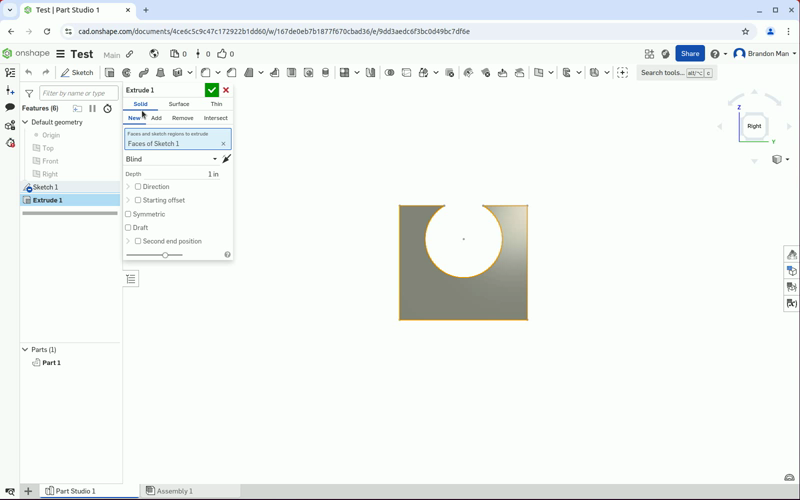
mouse_move(137, 120)
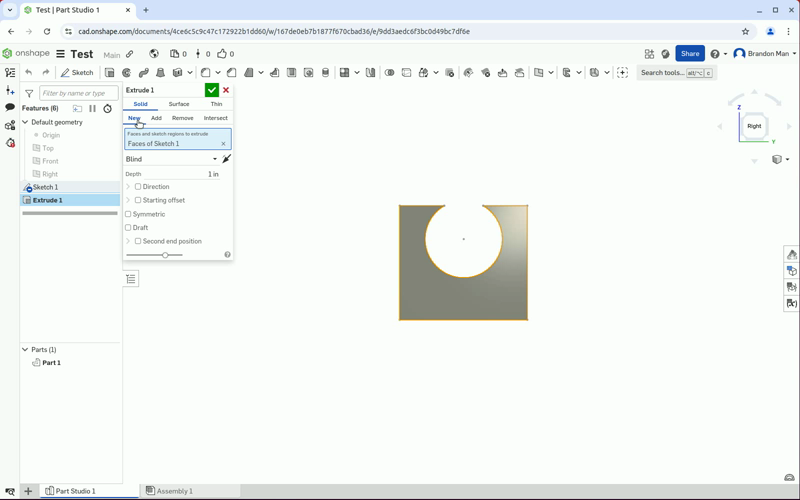
click(137, 120)
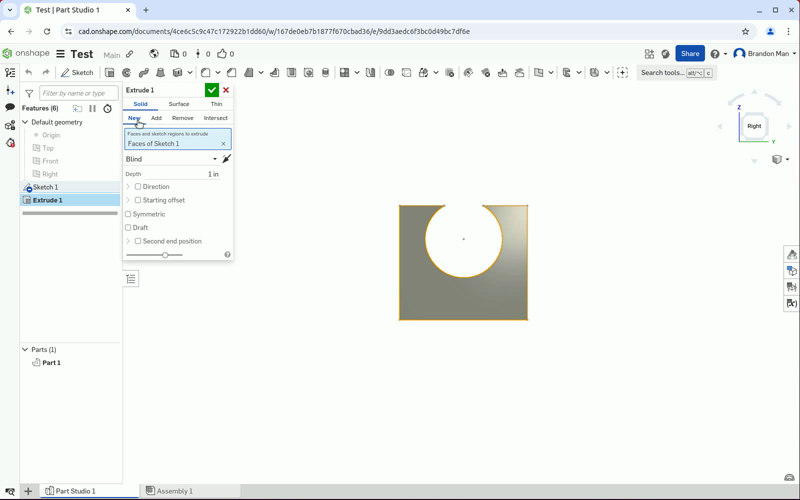
key(tab, 4)
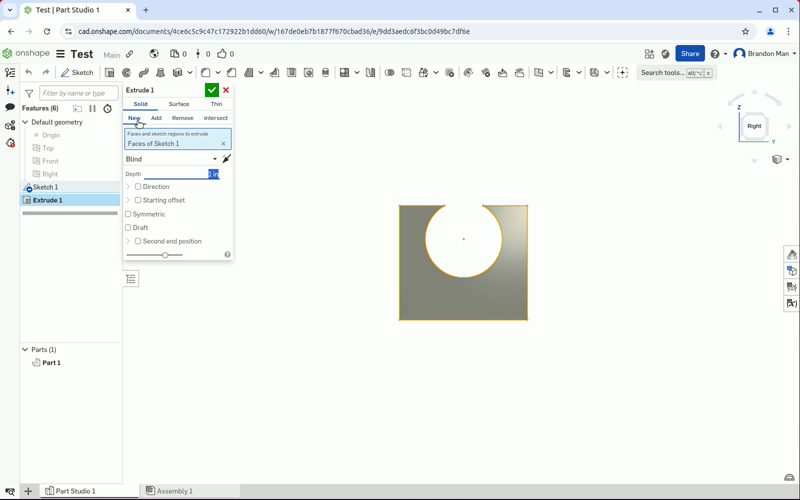
text(23.108)
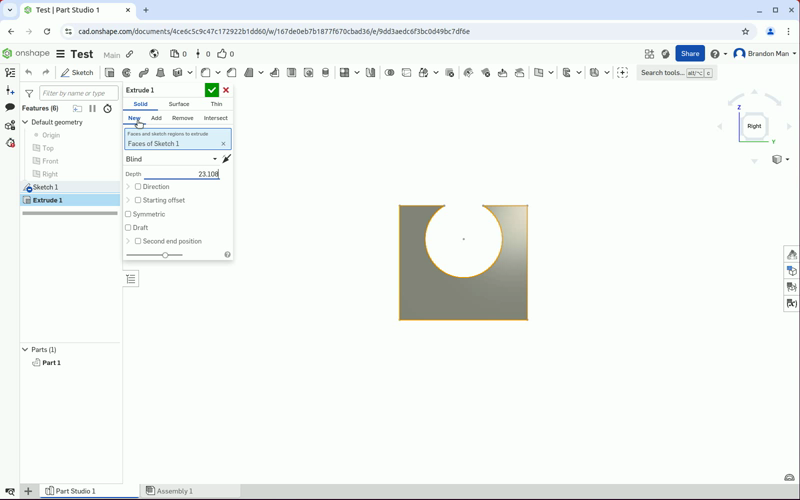
key(enter)
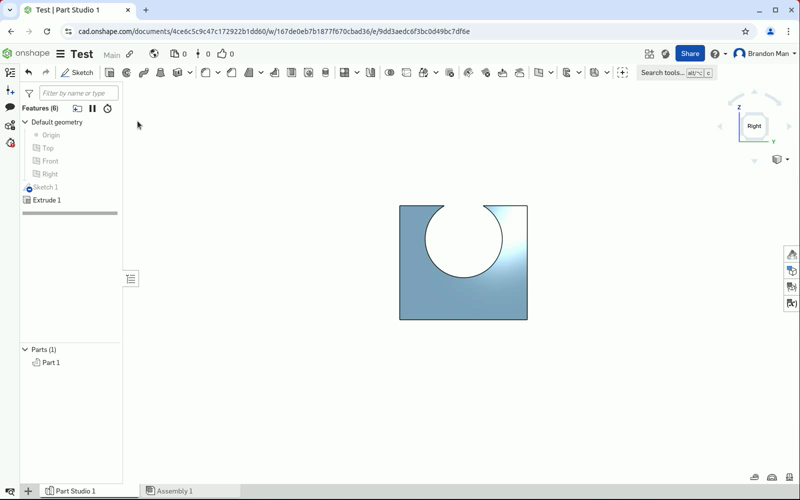
key(shift+h)
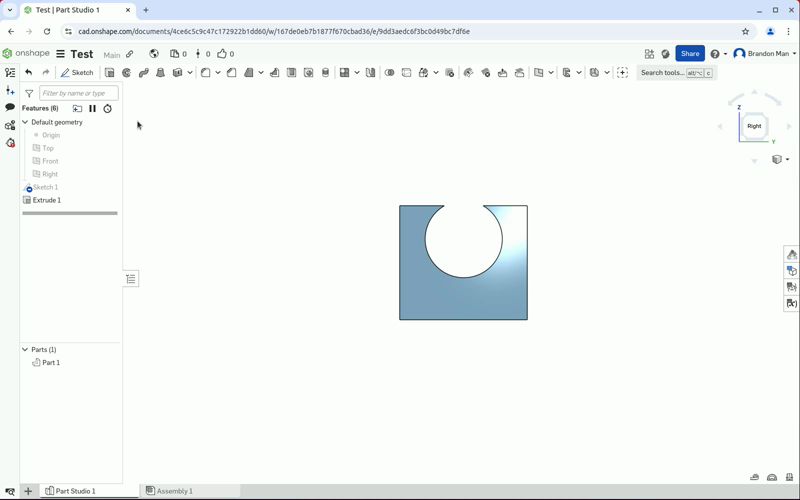
key(shift+h)
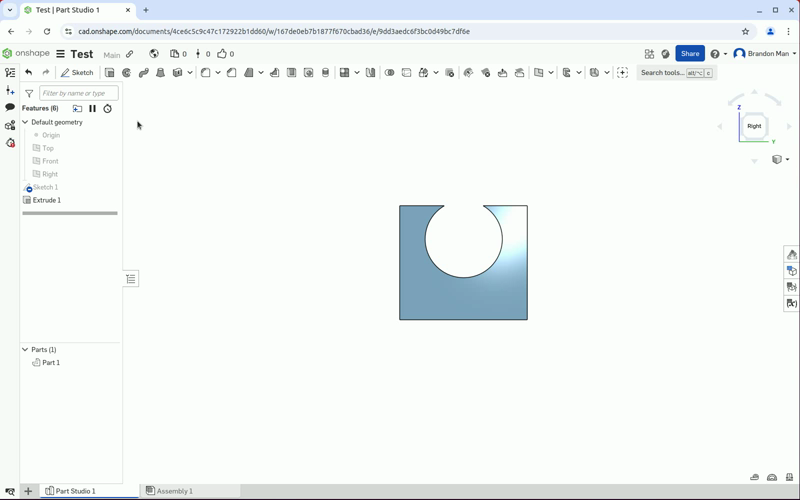
mouse_move(73, 189)
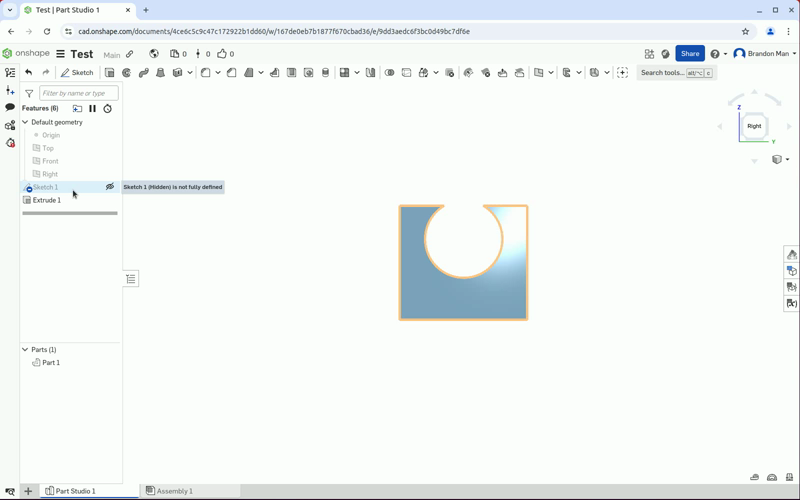
click(73, 189)
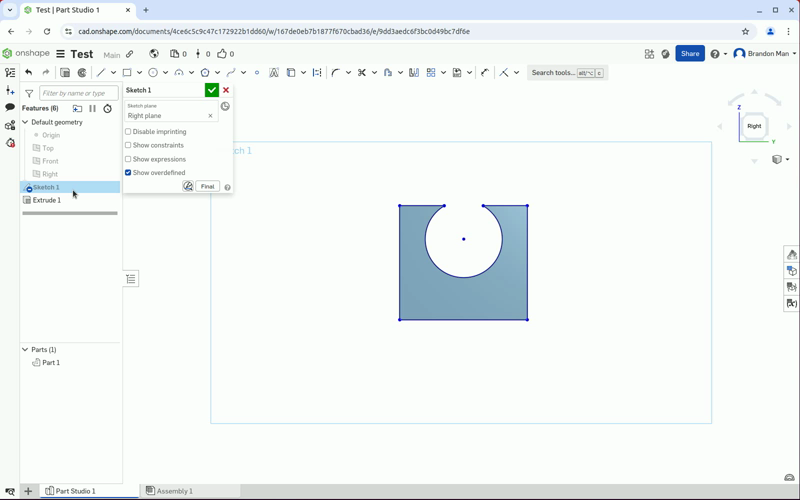
mouse_move(229, 92)
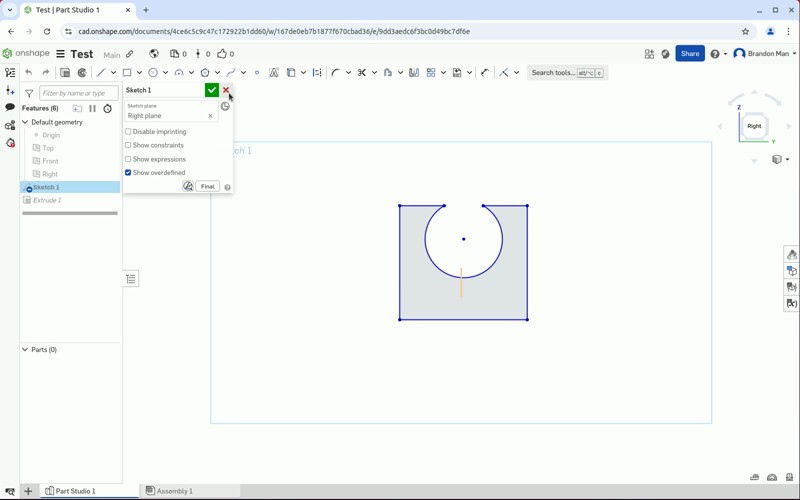
click(229, 92)
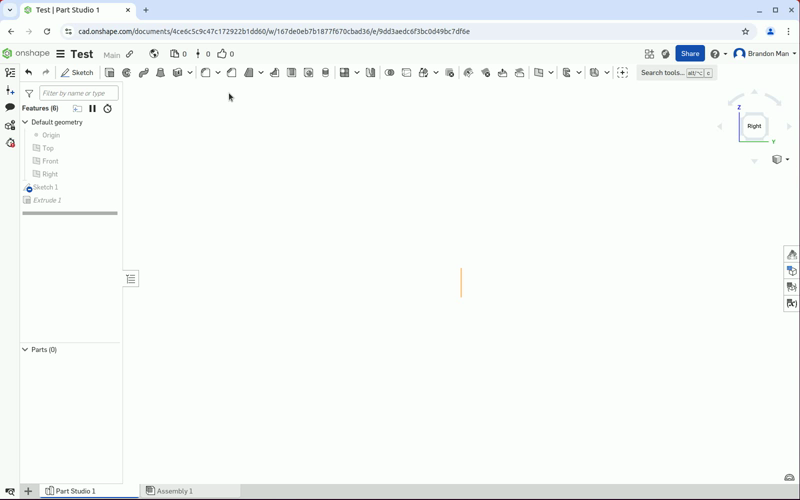
mouse_move(73, 352)
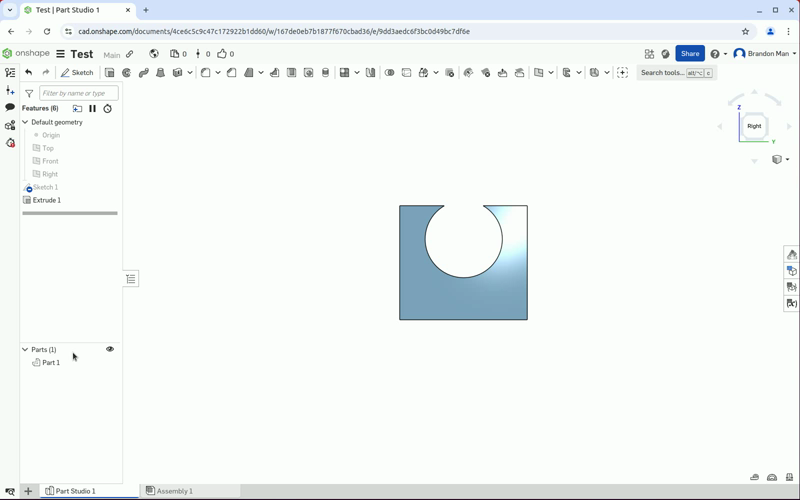
key(y)
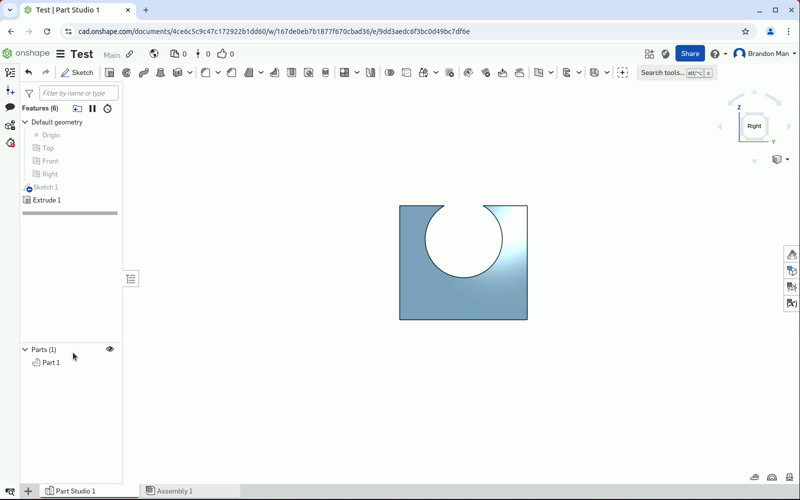
key(shift+p)
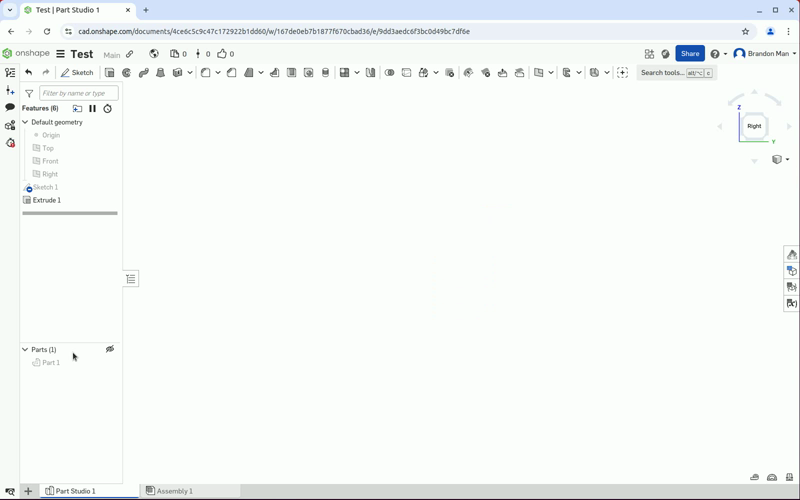
key(space)
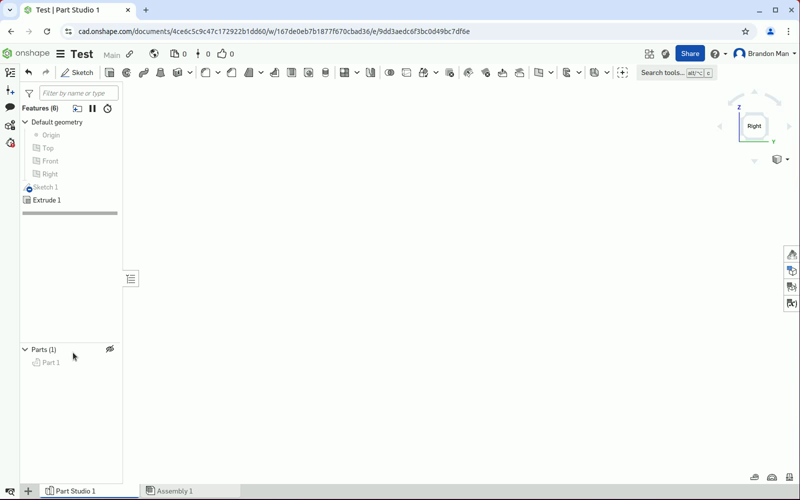
key_down(shift)
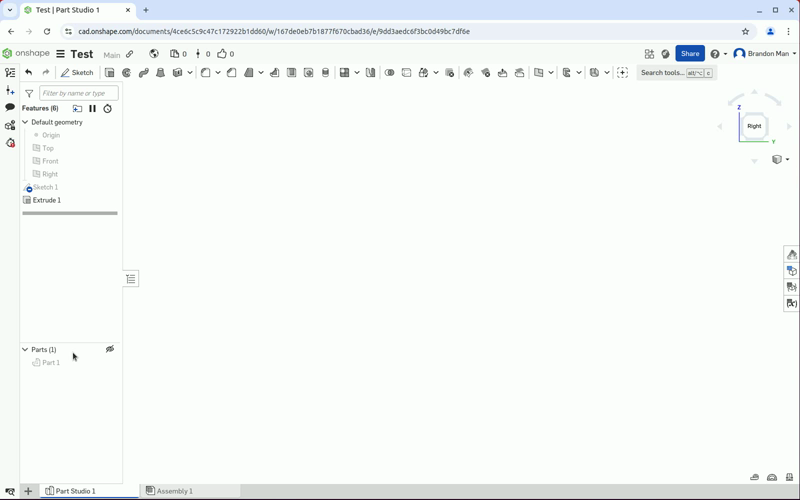
key(right)
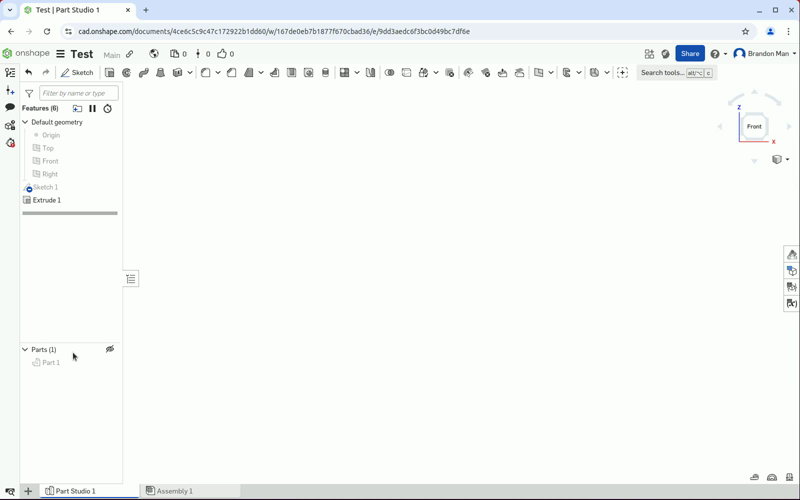
key_up(shift)
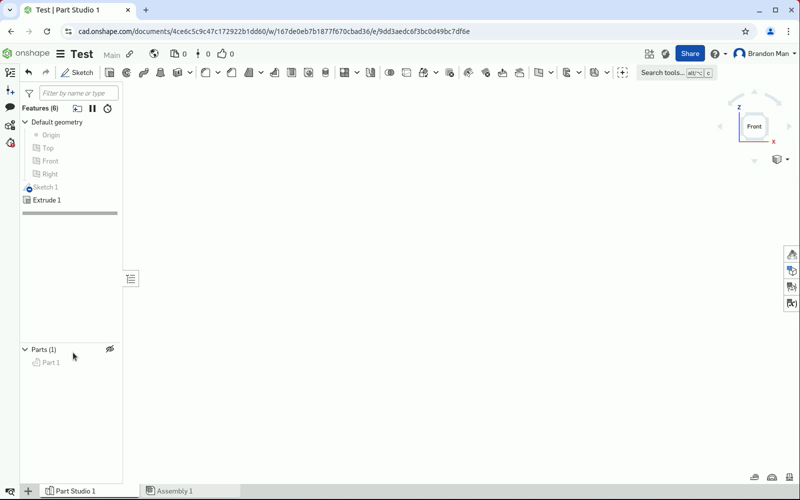
mouse_move(73, 352)
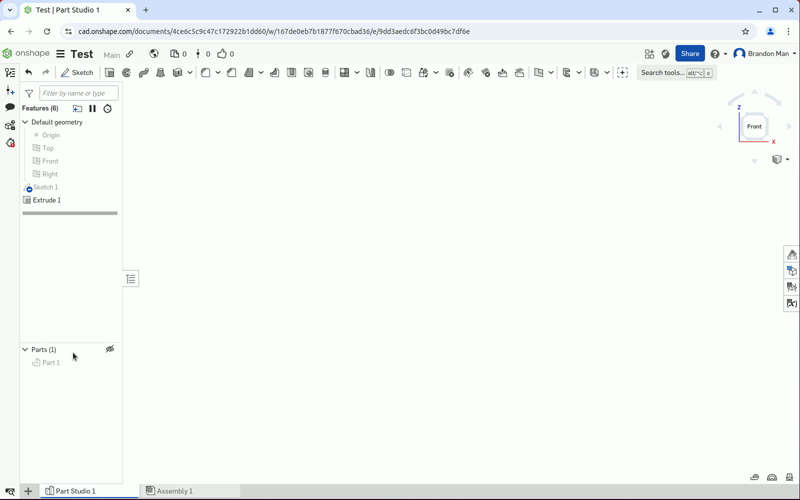
key(shift+y)
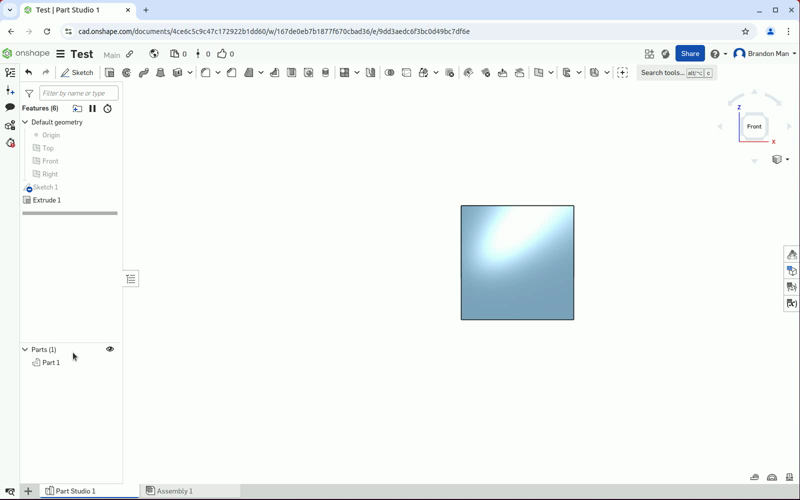
mouse_move(541, 75)
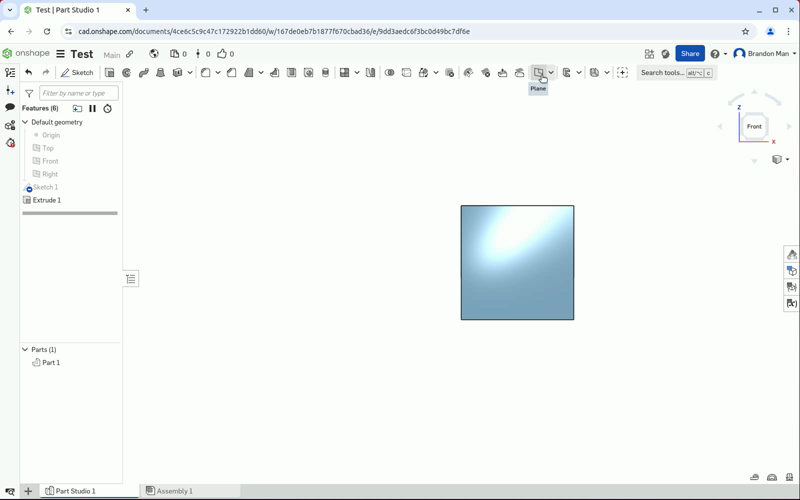
click(541, 75)
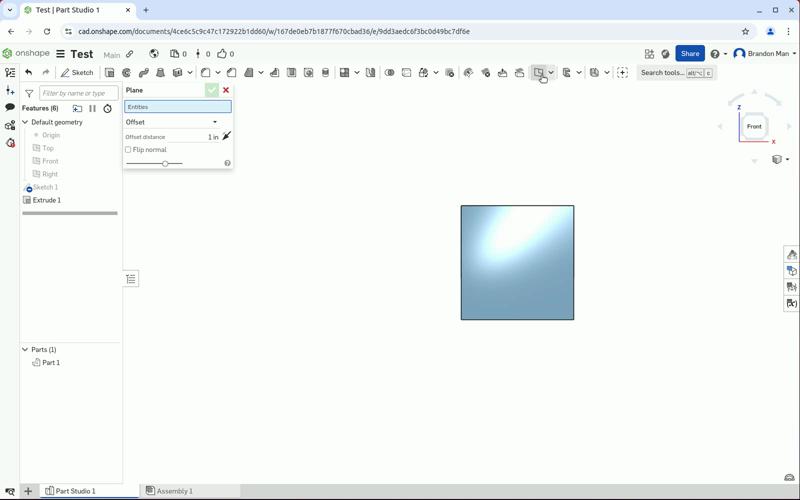
mouse_move(73, 163)
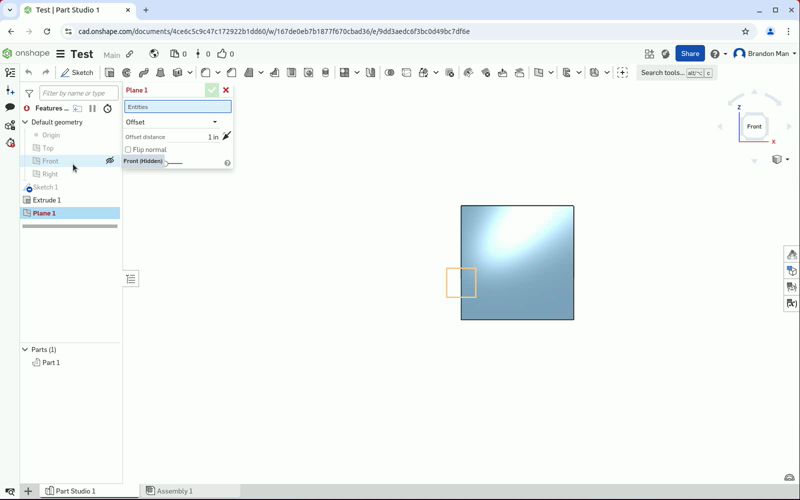
click(73, 163)
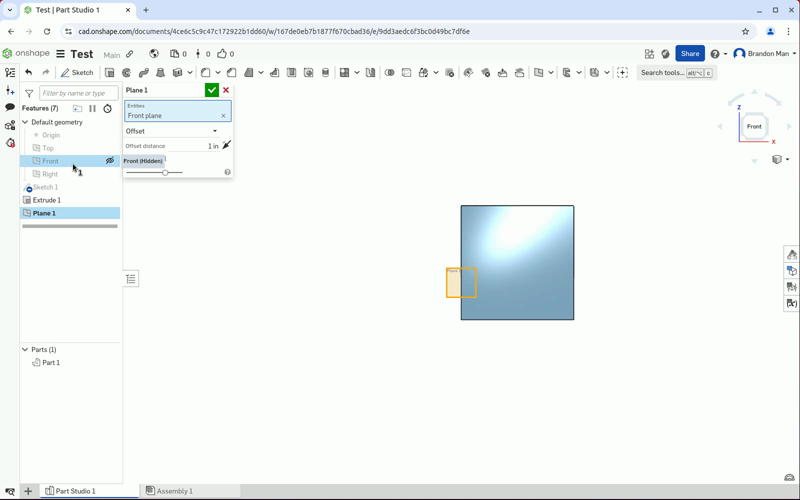
key(tab, 2)
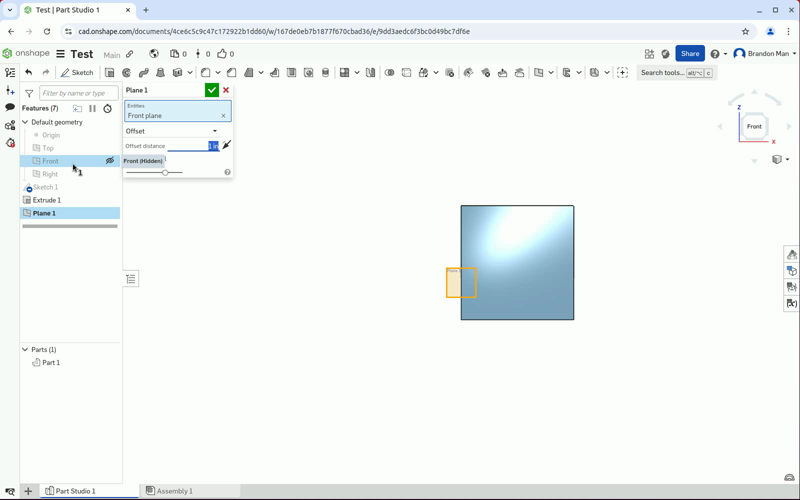
text(12.509)
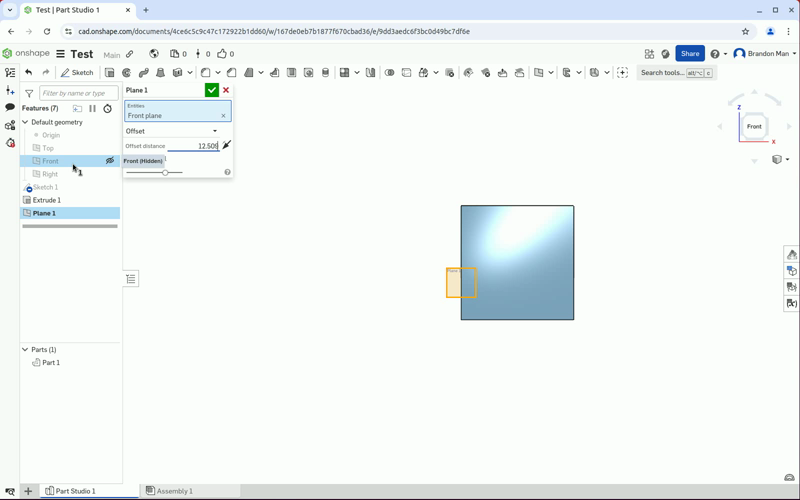
key(enter, 2)
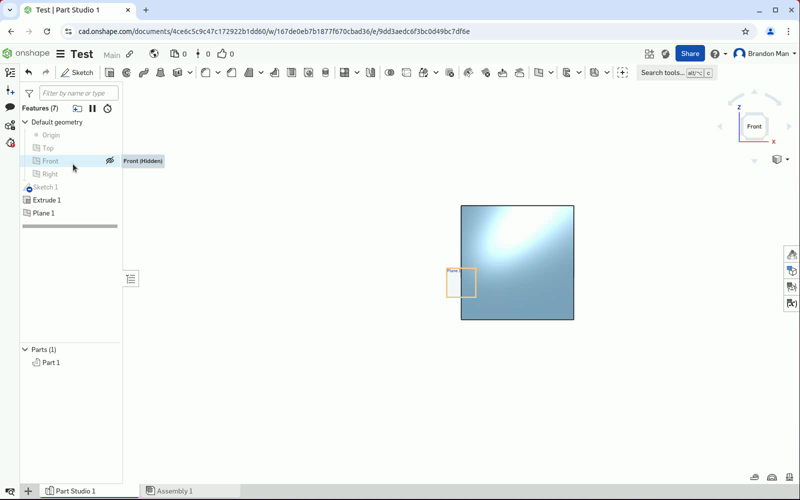
key(shift+s)
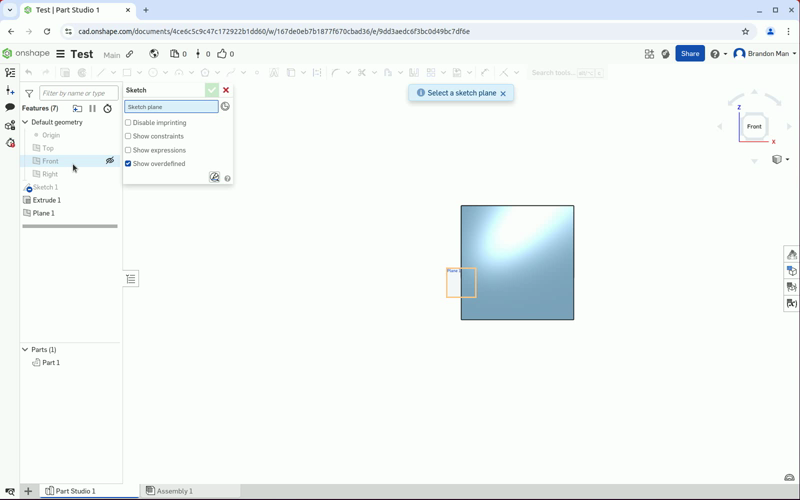
mouse_move(73, 215)
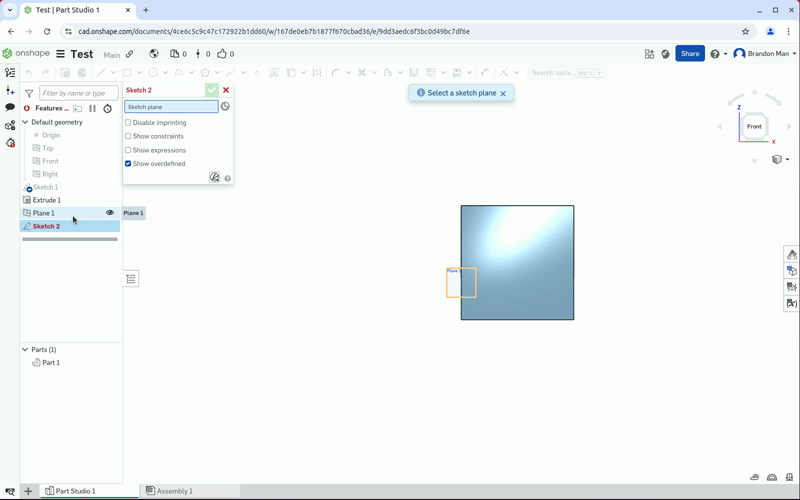
click(73, 215)
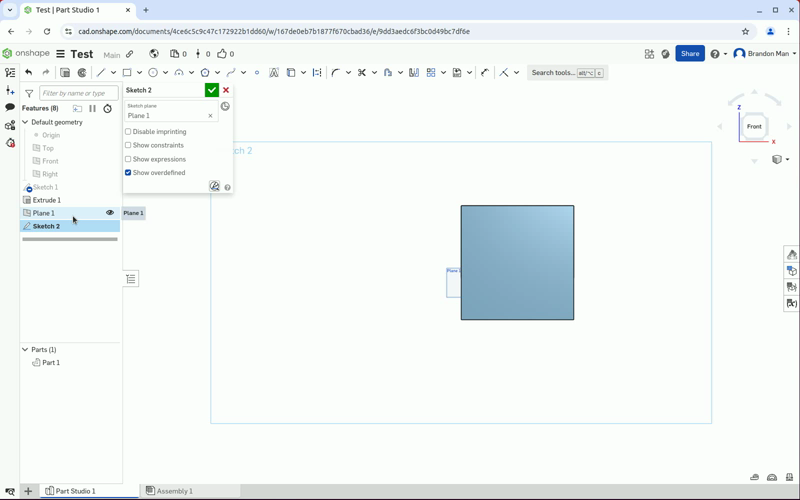
mouse_move(73, 352)
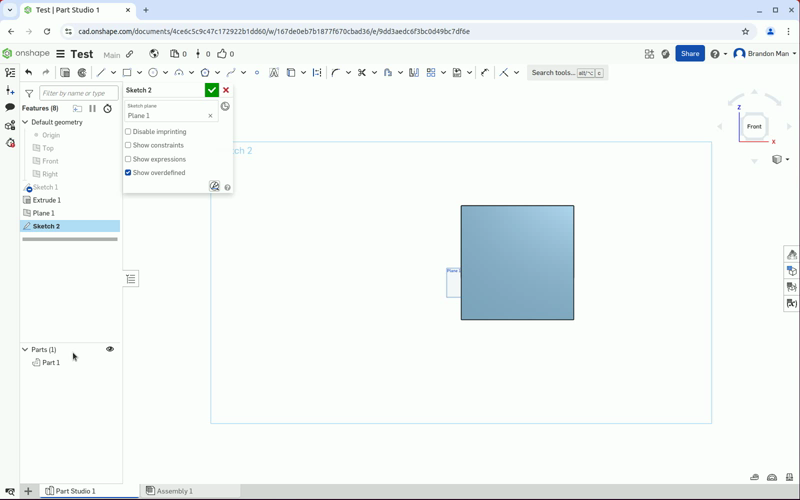
key(y)
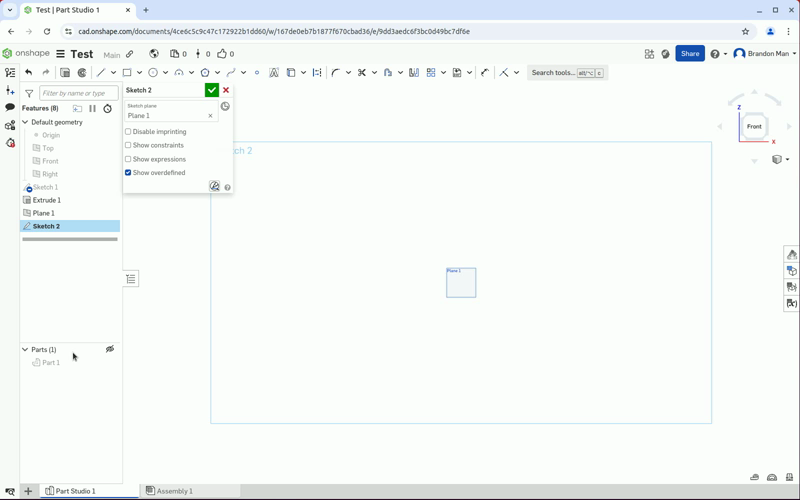
key(c)
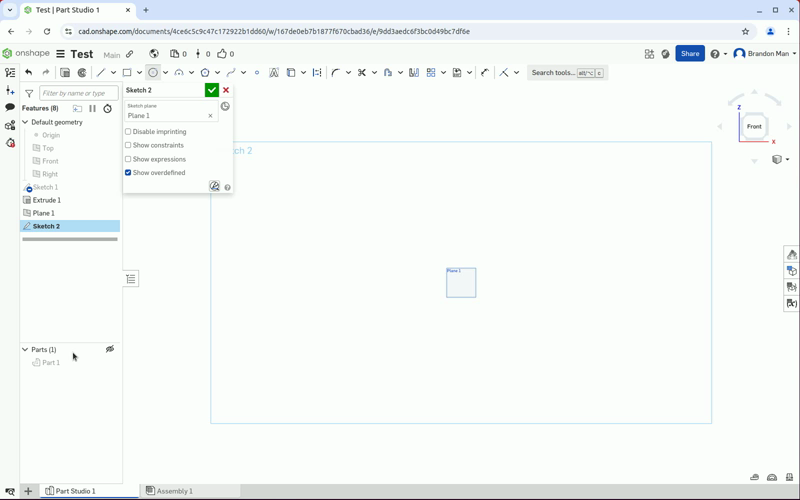
key_down(shift)
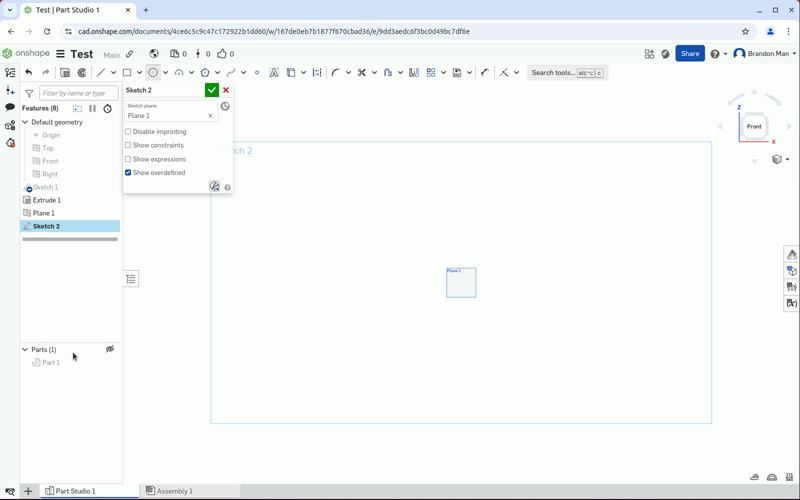
mouse_move(517, 306)
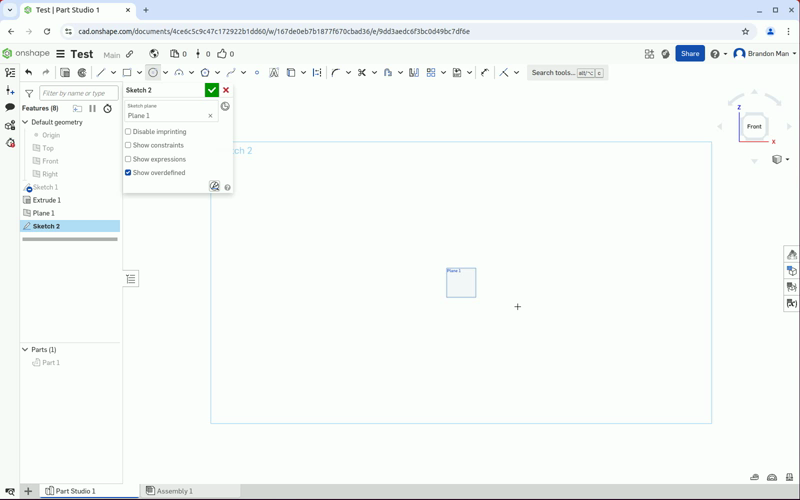
click(517, 306)
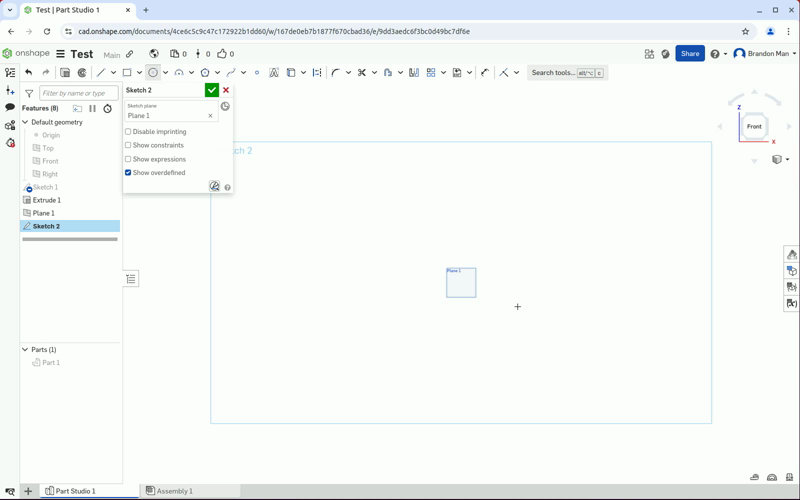
key_up(shift)
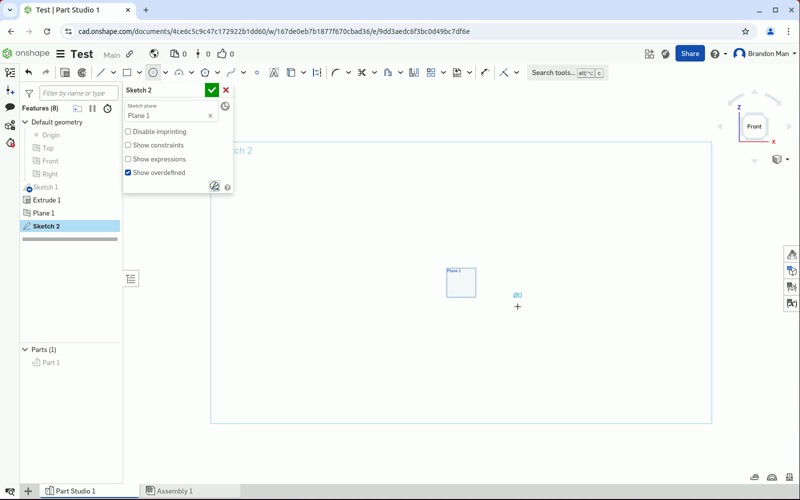
mouse_move(525, 306)
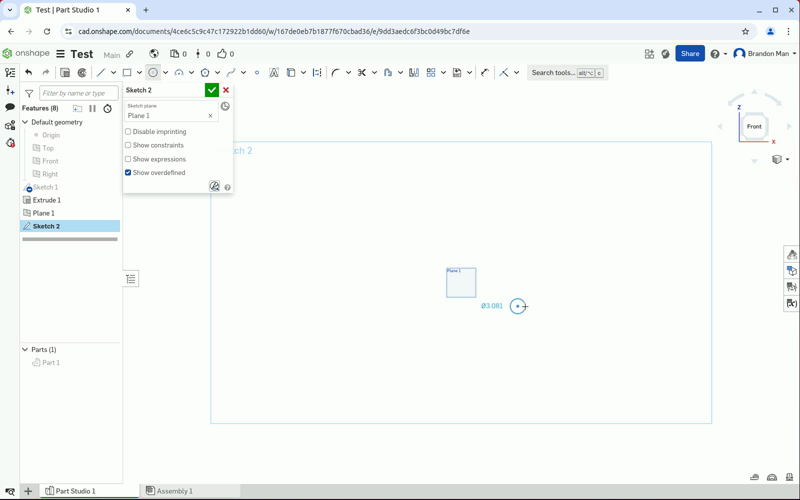
click(525, 306)
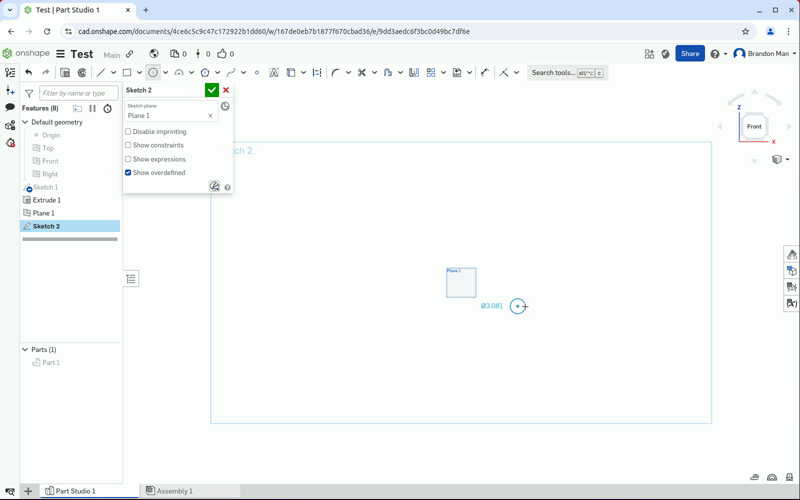
key(esc)
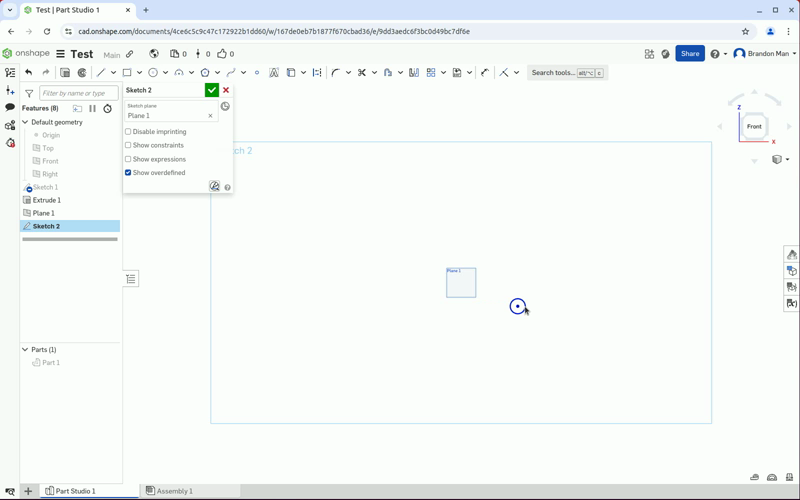
mouse_move(516, 310)
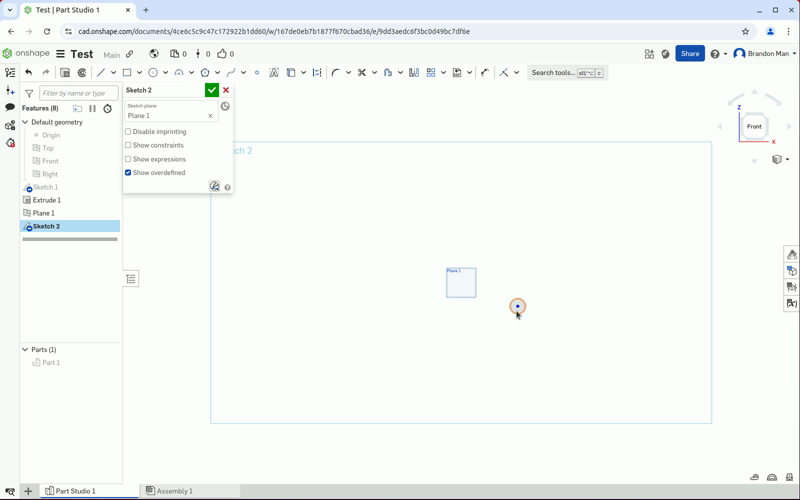
scroll(6)
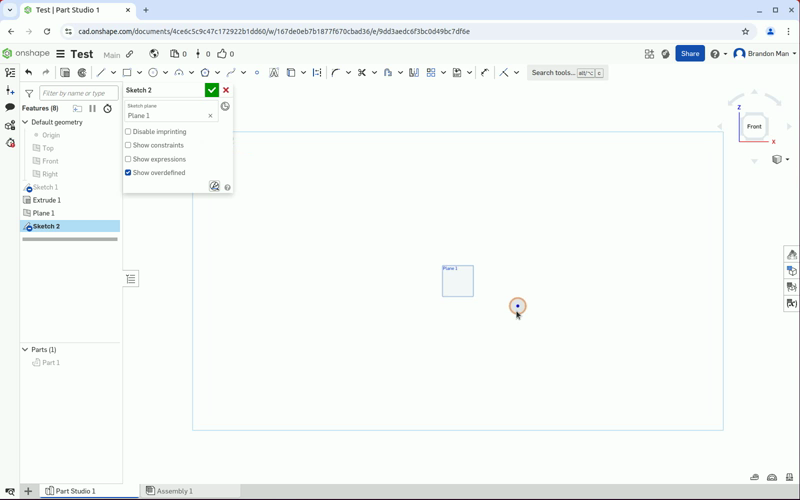
scroll(6)
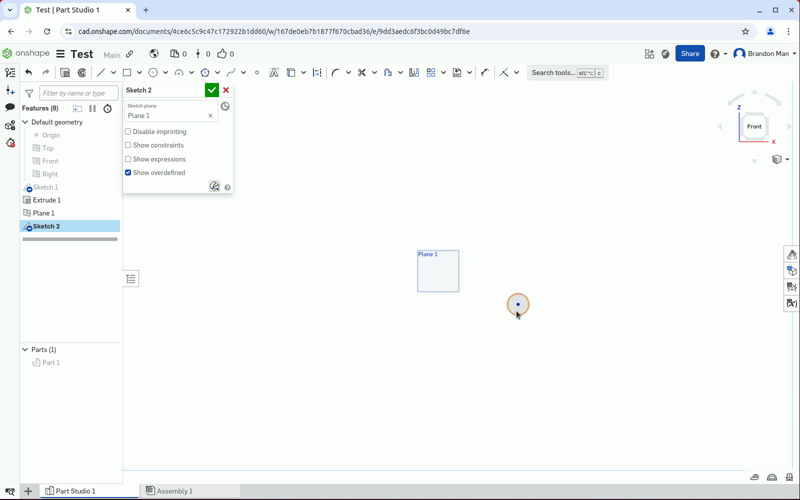
scroll(6)
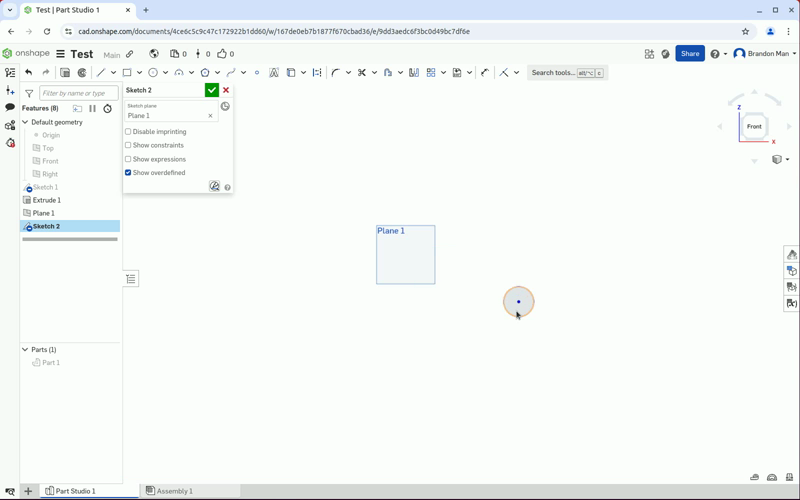
scroll(6)
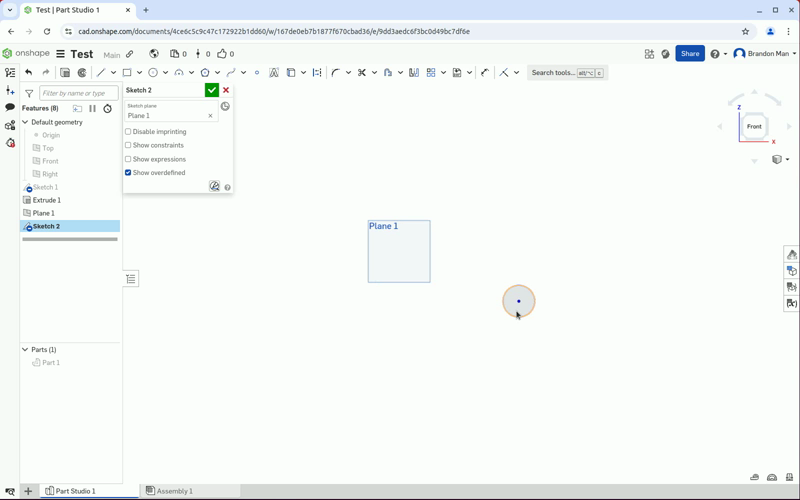
scroll(6)
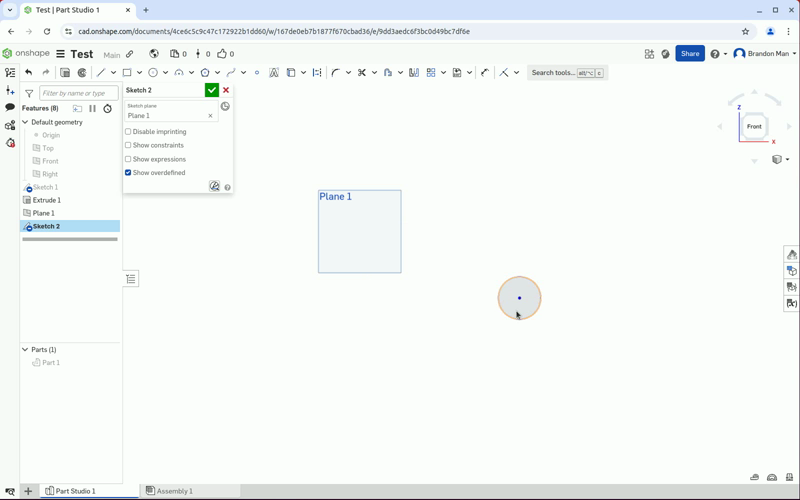
scroll(6)
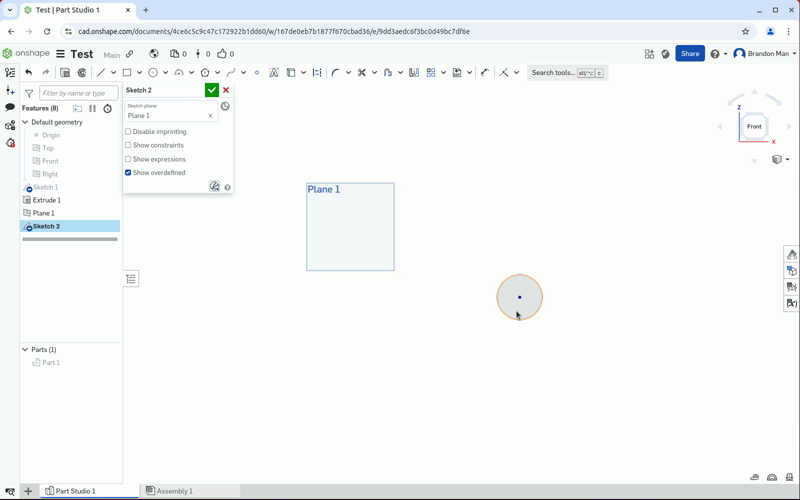
scroll(6)
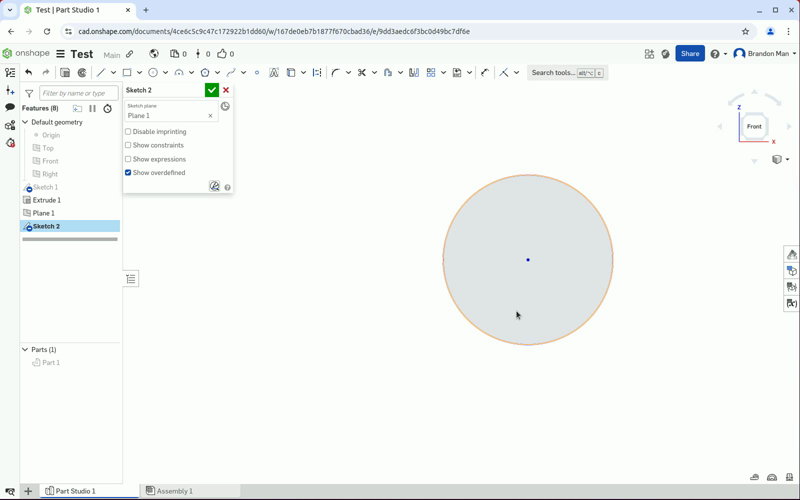
click(516, 310)
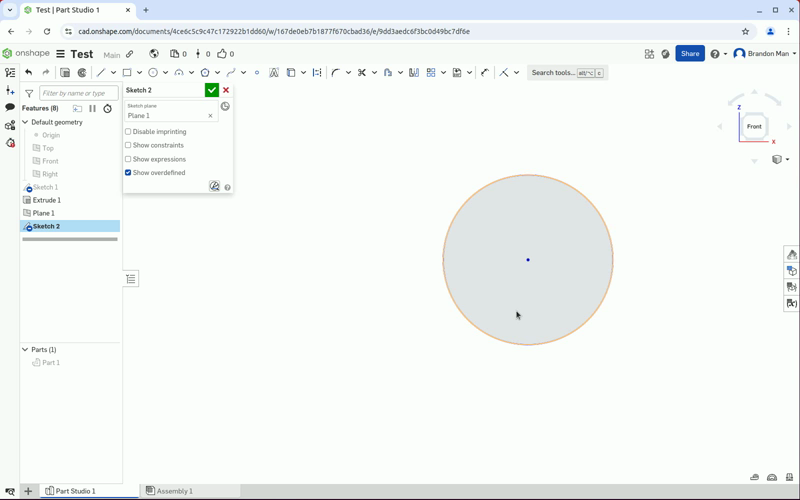
scroll(-6)
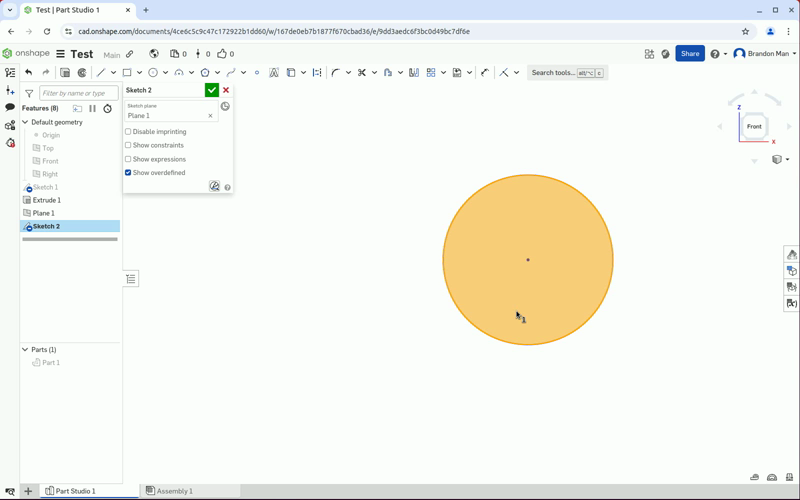
scroll(-6)
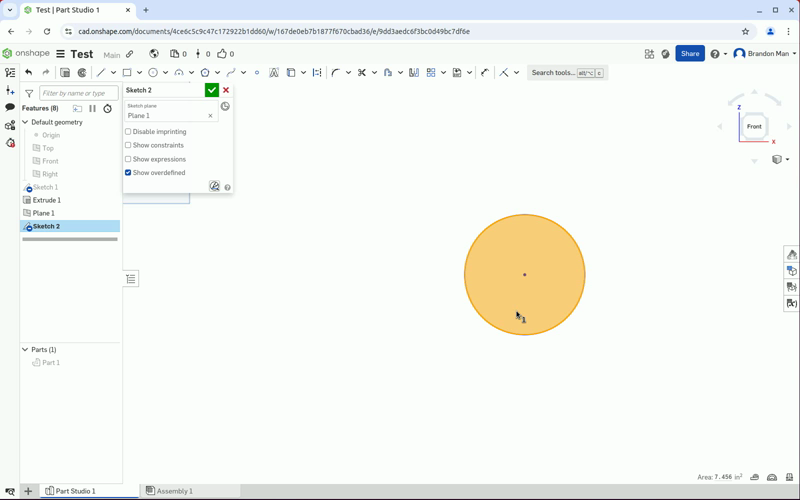
scroll(-6)
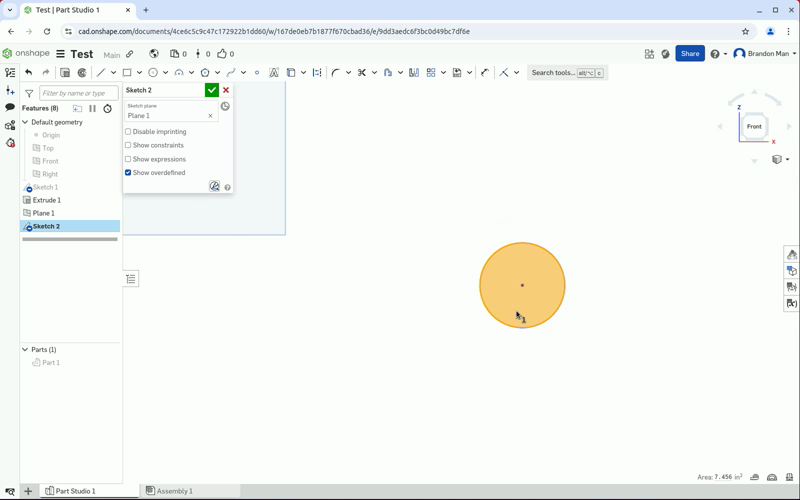
scroll(-6)
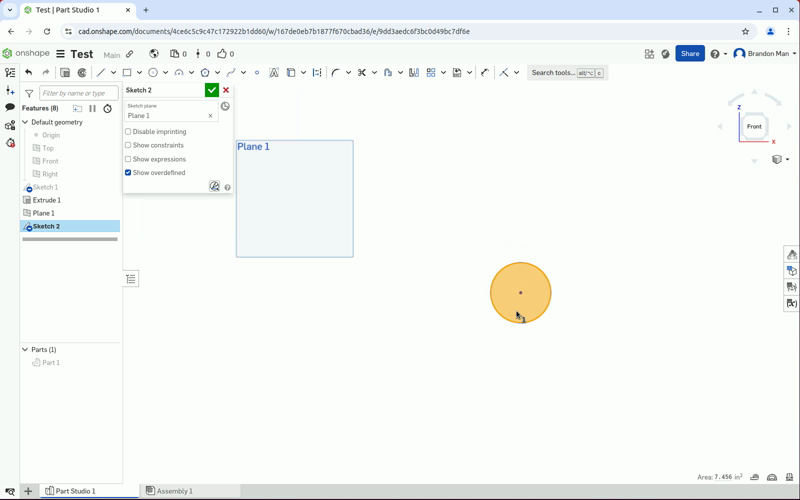
scroll(-6)
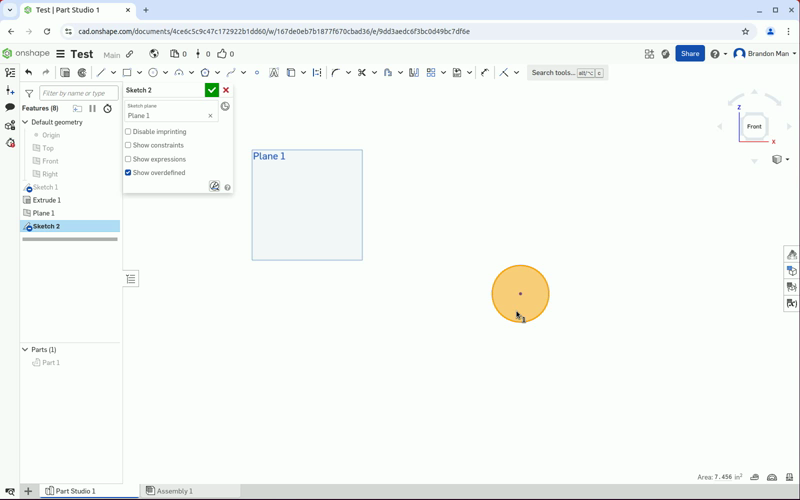
scroll(-6)
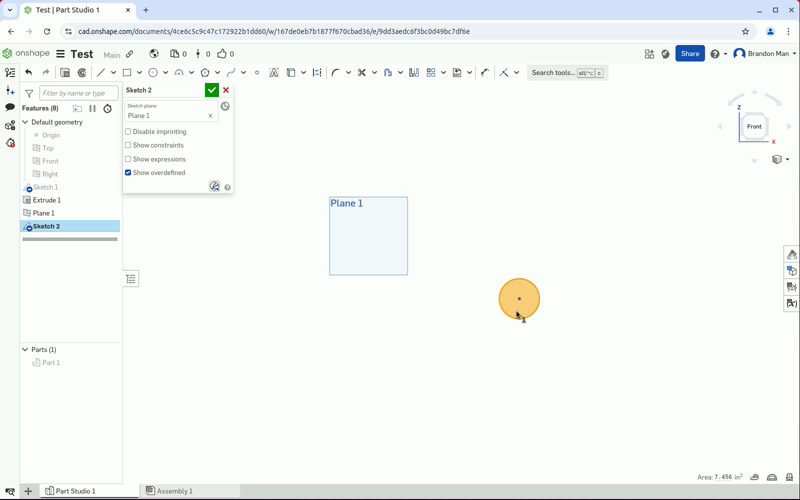
scroll(-6)
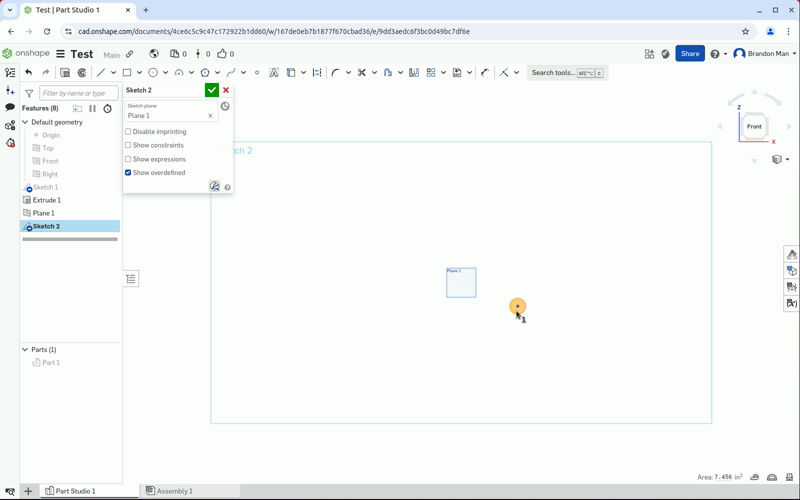
mouse_move(73, 352)
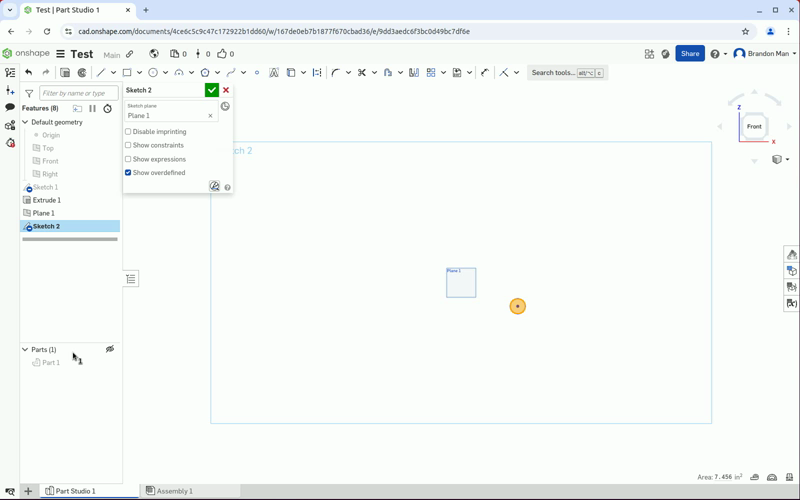
key(shift+y)
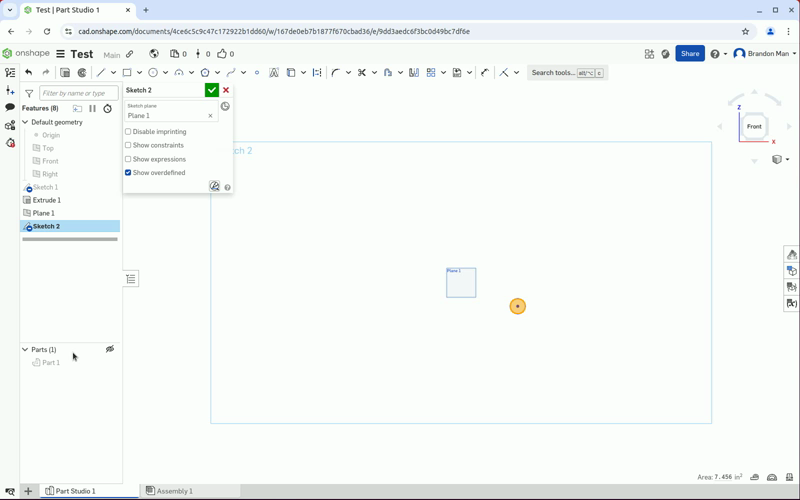
key(shift+e)
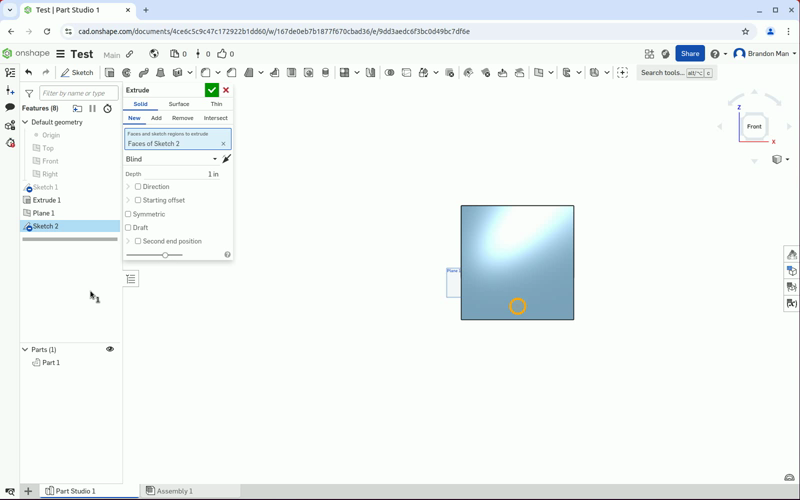
mouse_move(143, 106)
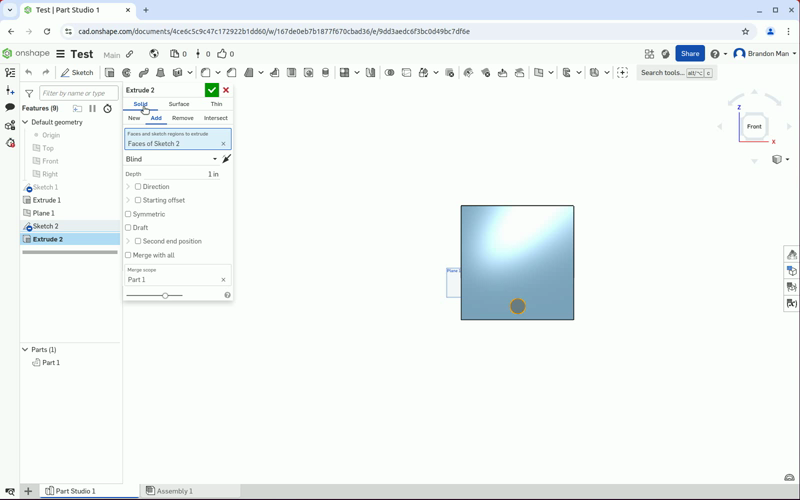
click(143, 106)
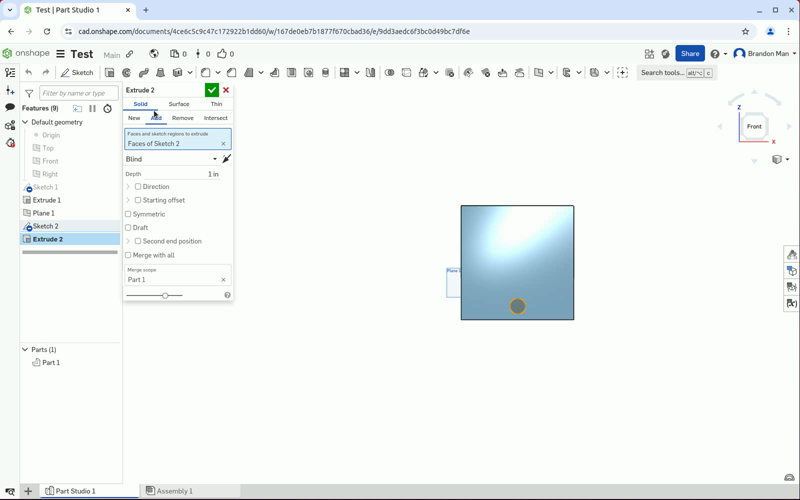
mouse_move(186, 120)
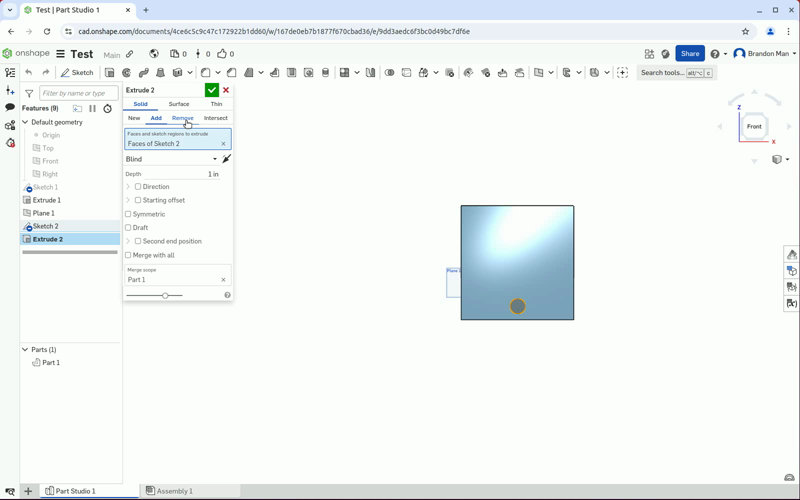
click(186, 120)
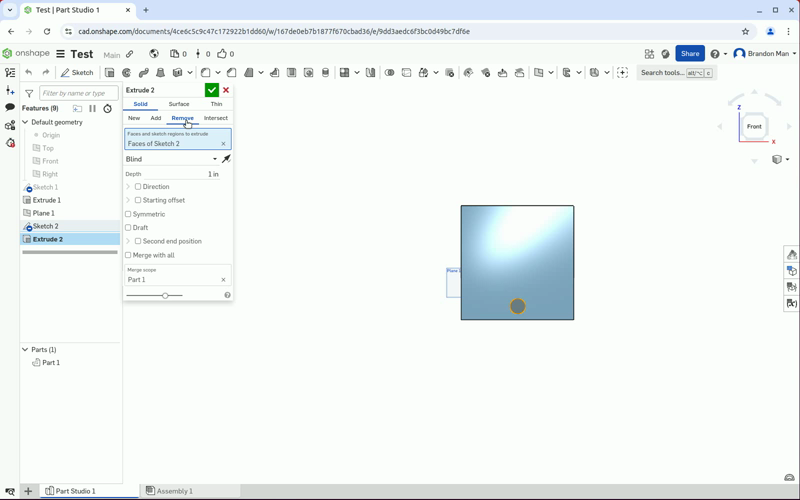
key(tab, 4)
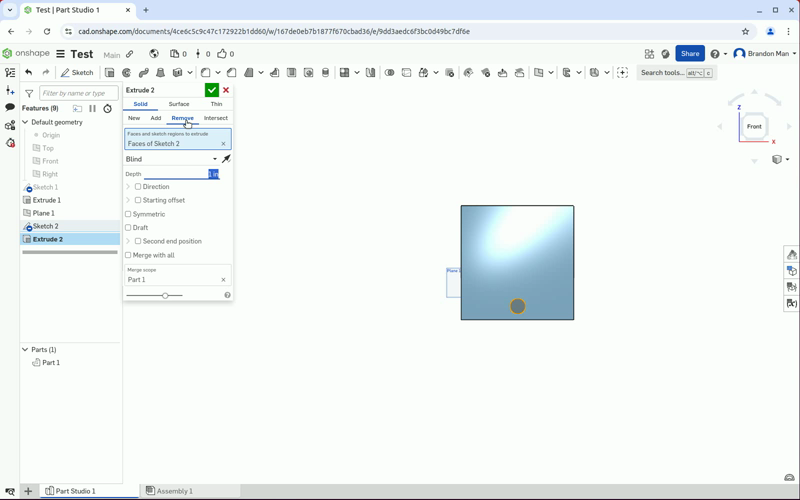
text(29.607)
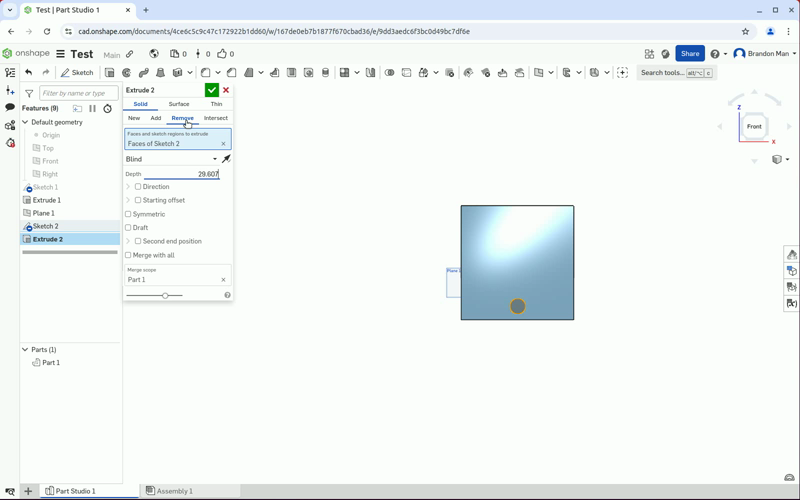
key(tab, 6)
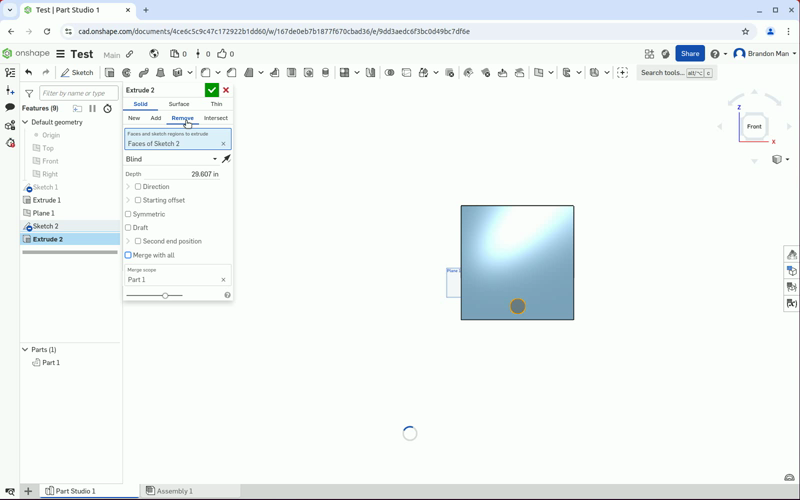
key(space)
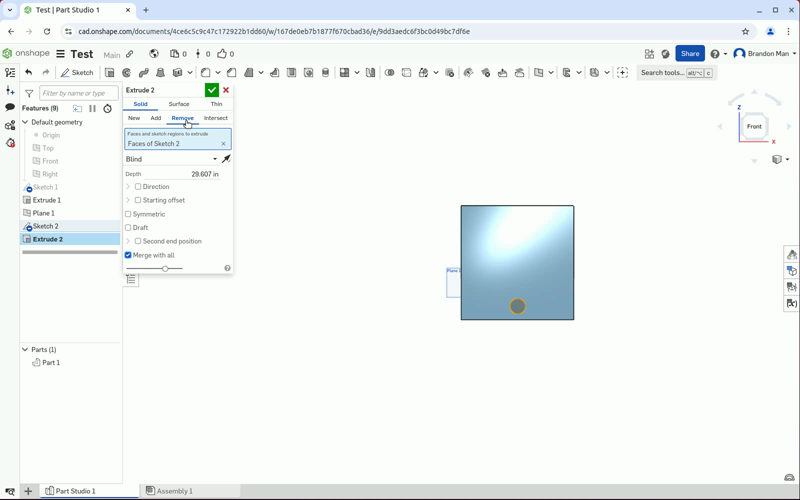
key(enter)
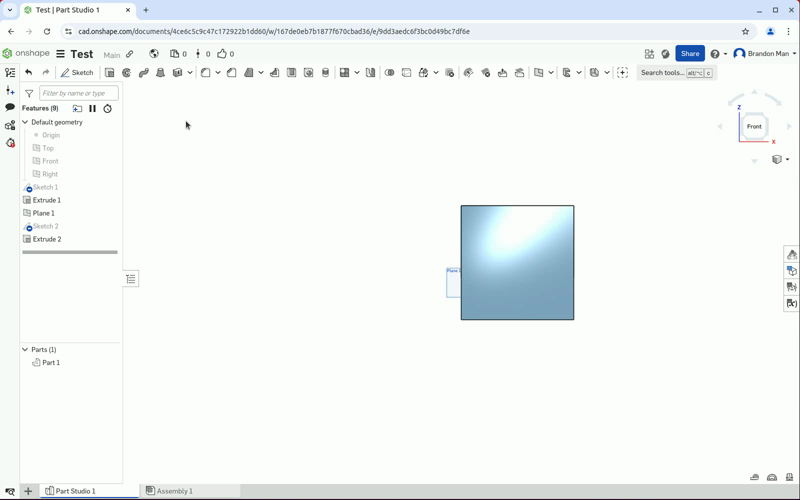
key(shift+h)
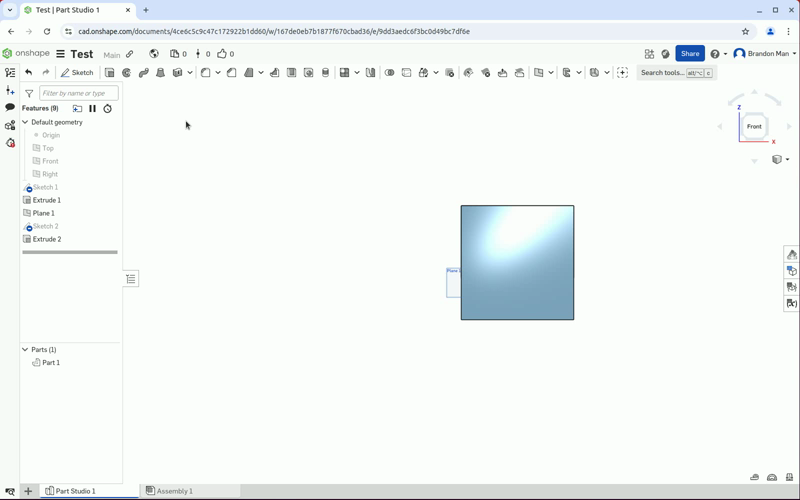
key(shift+h)
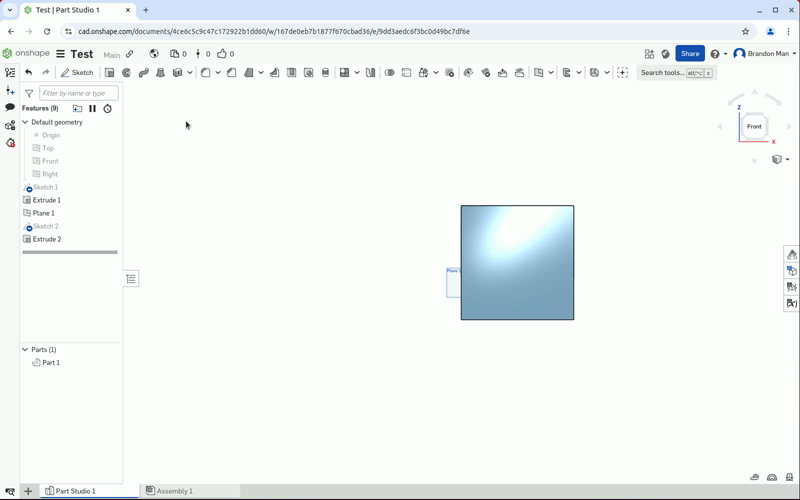
key(shift+7)
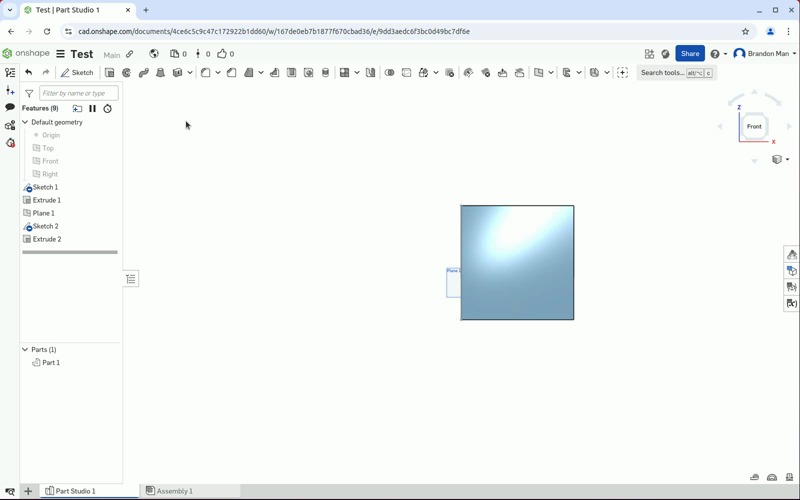
key(left, 2)
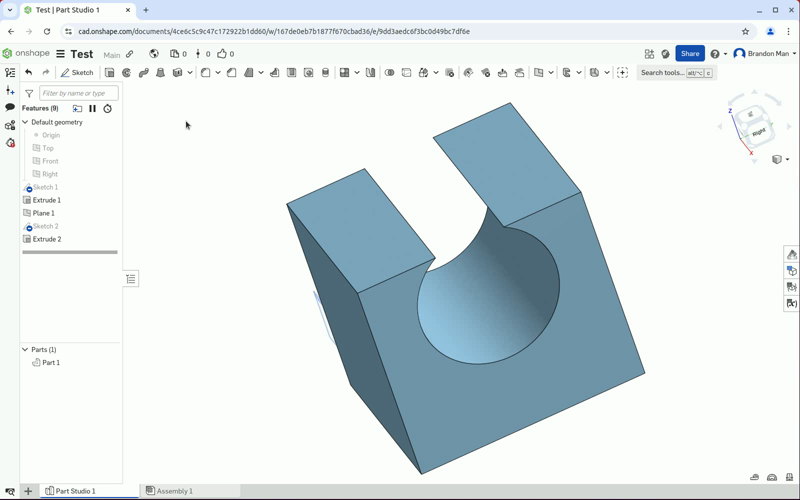
key(down, 2)
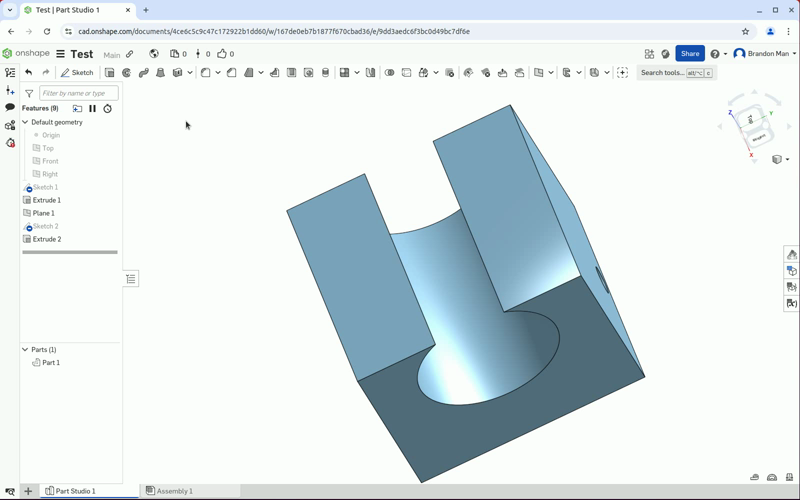
key(up, 2)
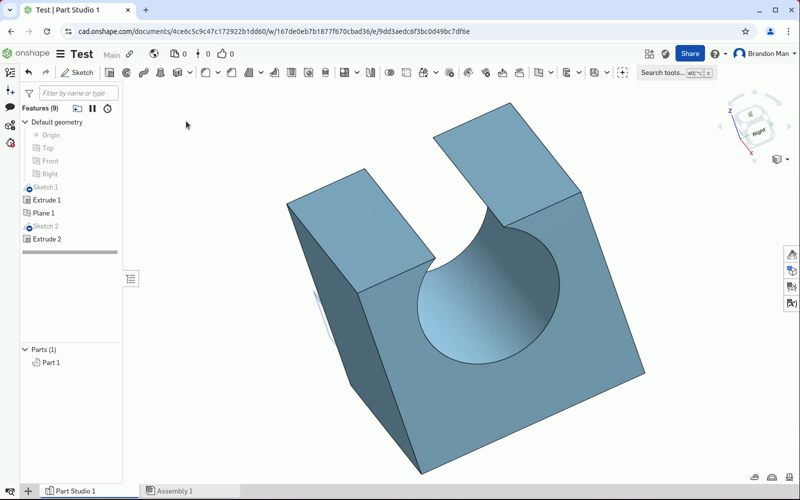
key(right, 2)
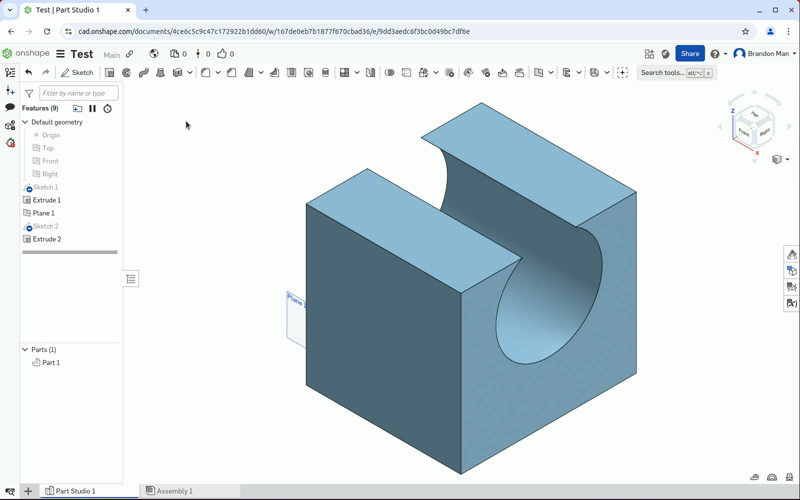
mouse_move(73, 189)
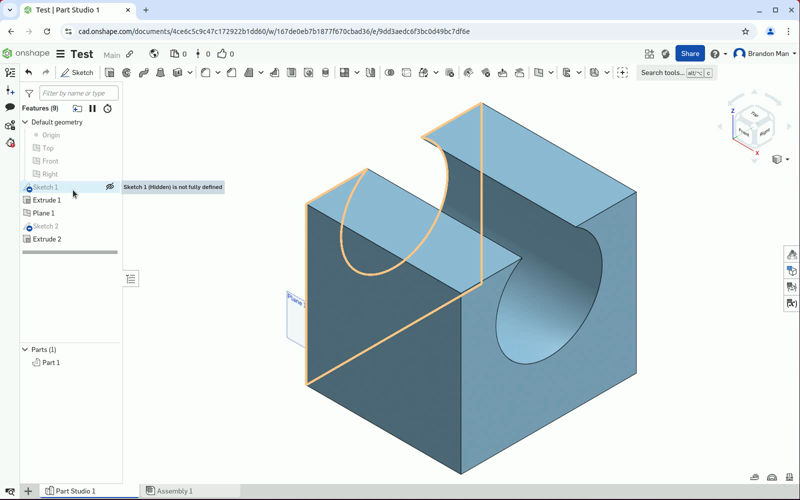
click(73, 189)